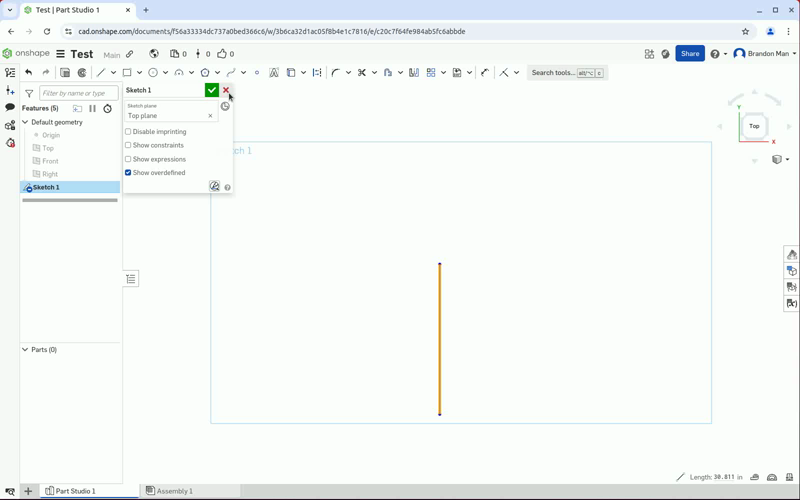
key(shift+h)
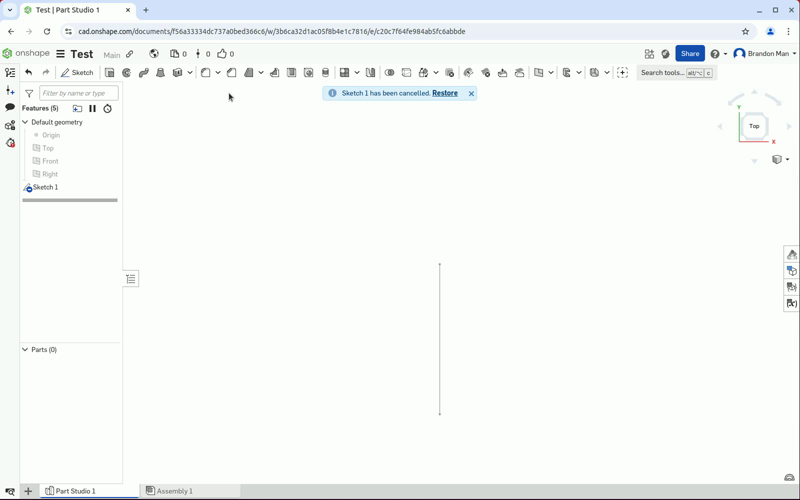
mouse_move(73, 352)
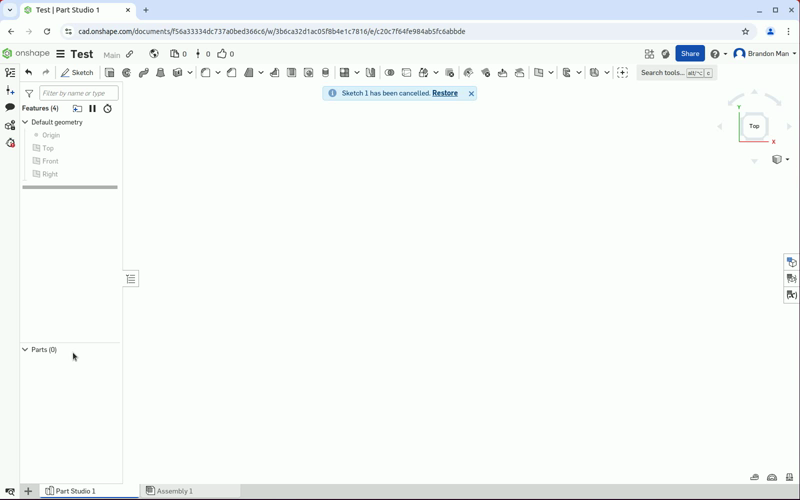
key(y)
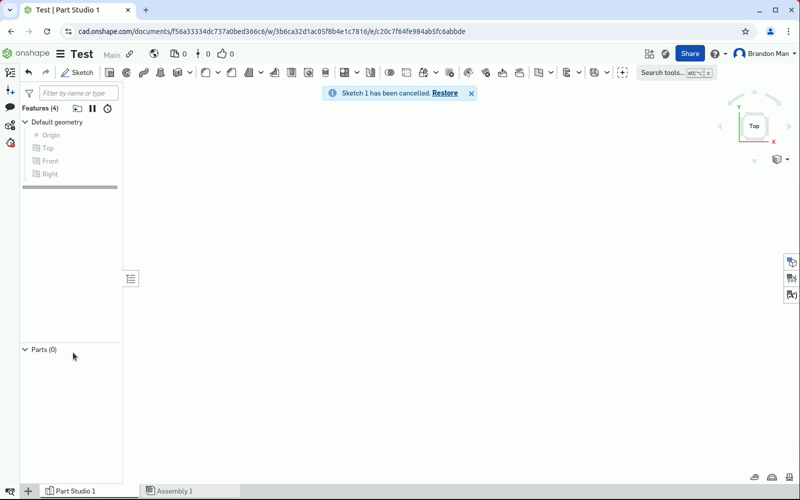
key(shift+p)
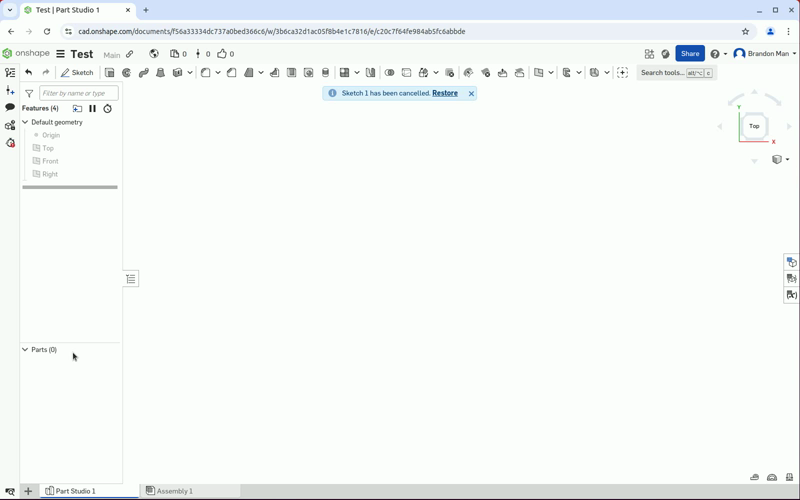
key(space)
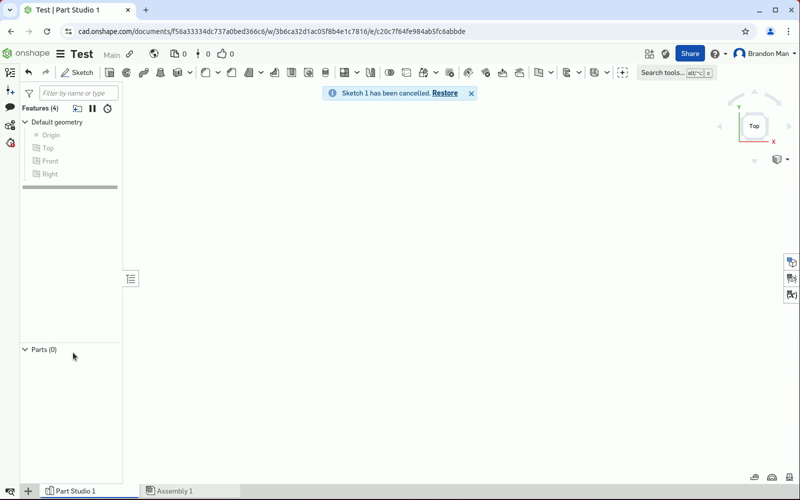
key_down(shift)
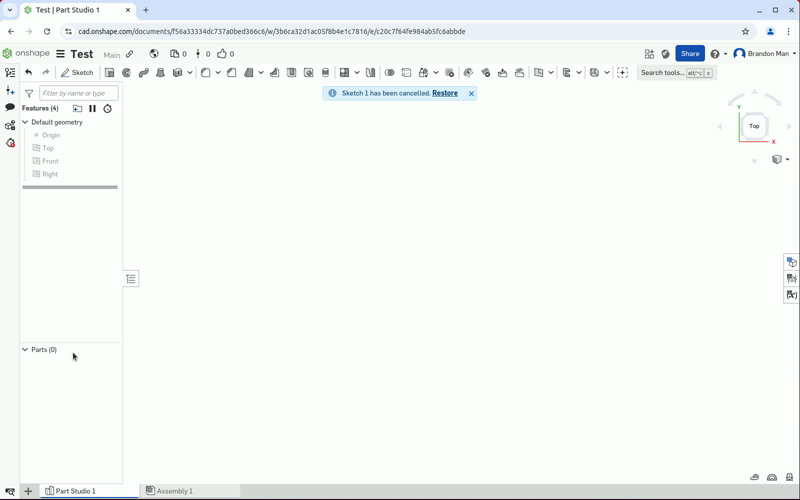
key(up)
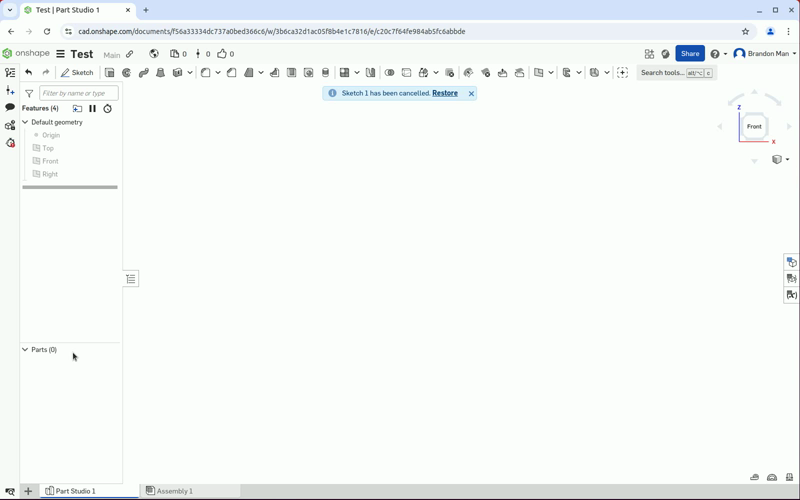
key_up(shift)
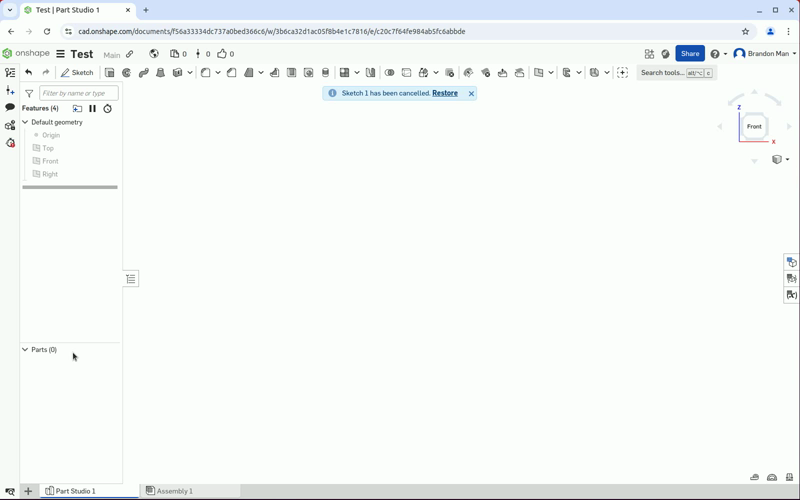
mouse_move(73, 352)
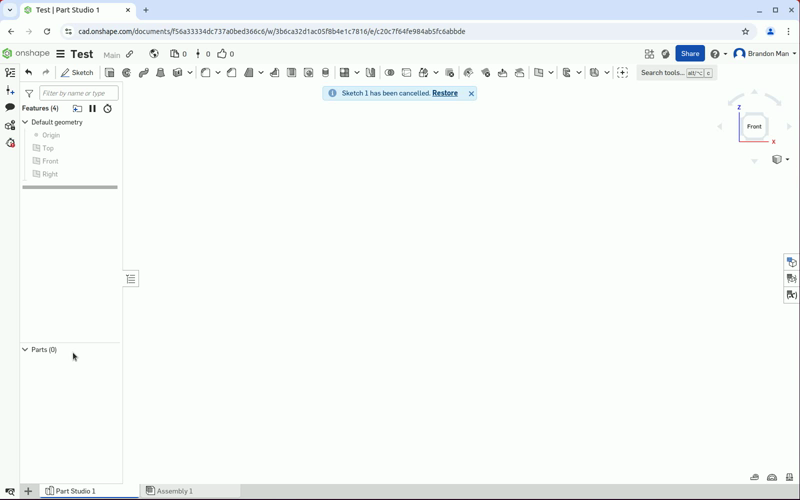
key(shift+y)
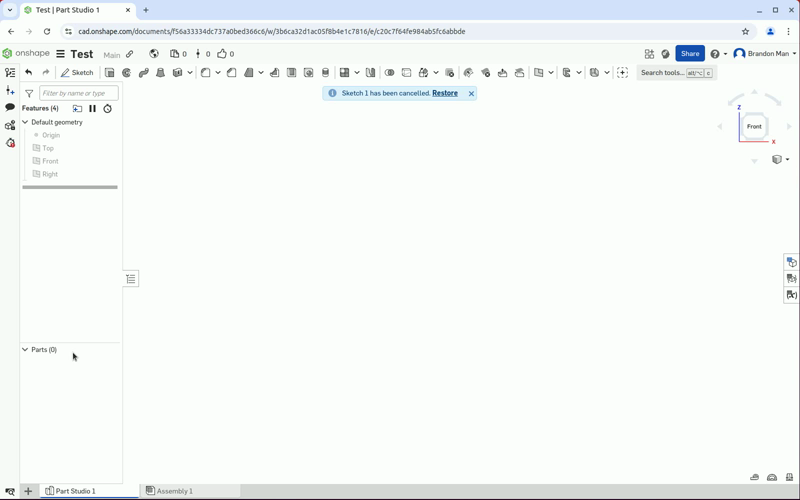
key(shift+s)
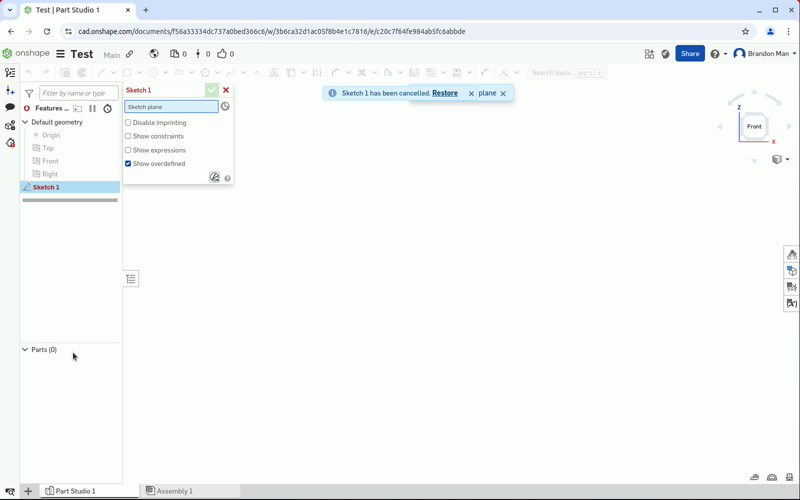
mouse_move(73, 163)
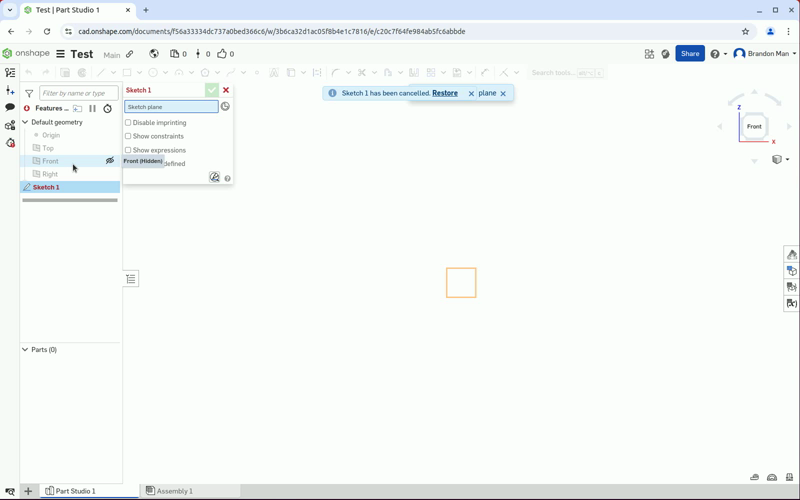
click(73, 163)
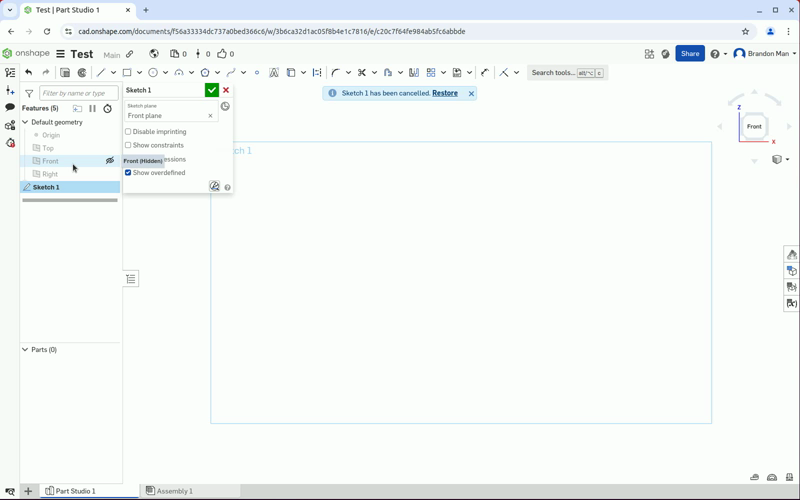
mouse_move(73, 352)
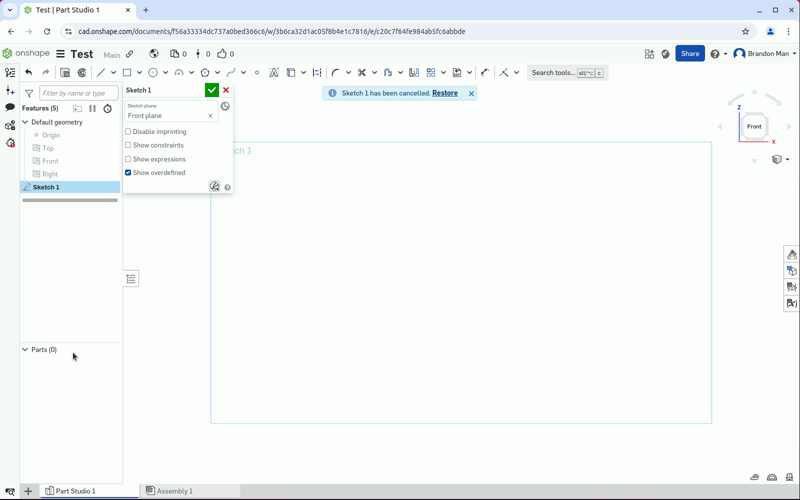
key(y)
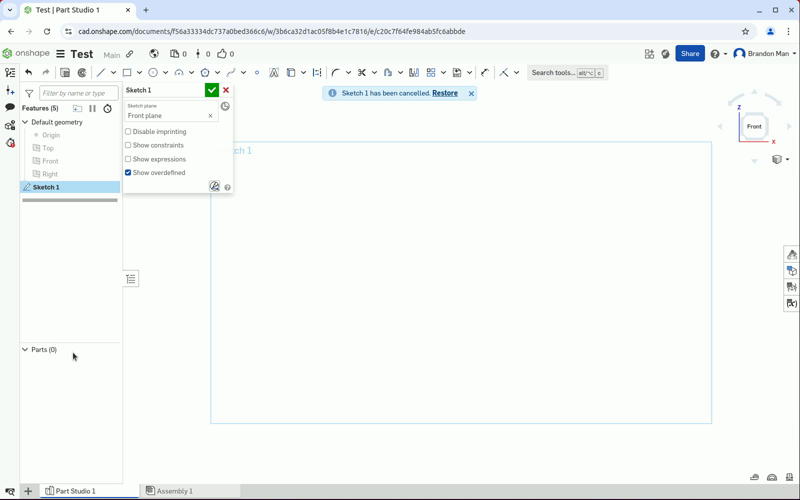
key(l)
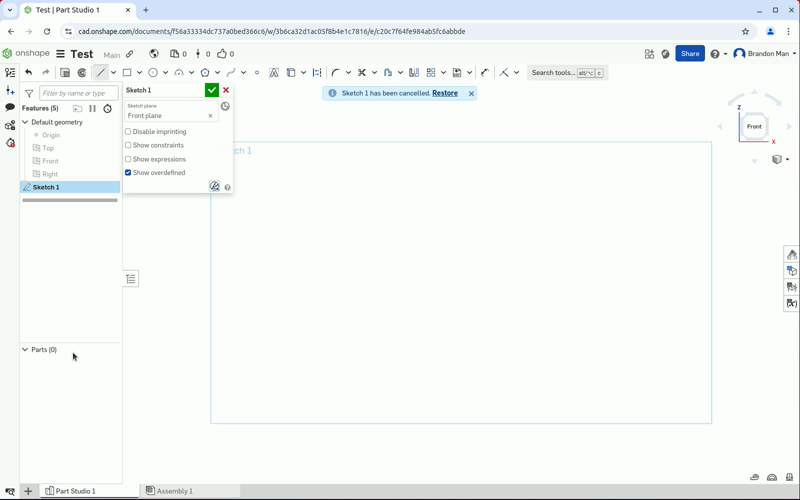
key_down(shift)
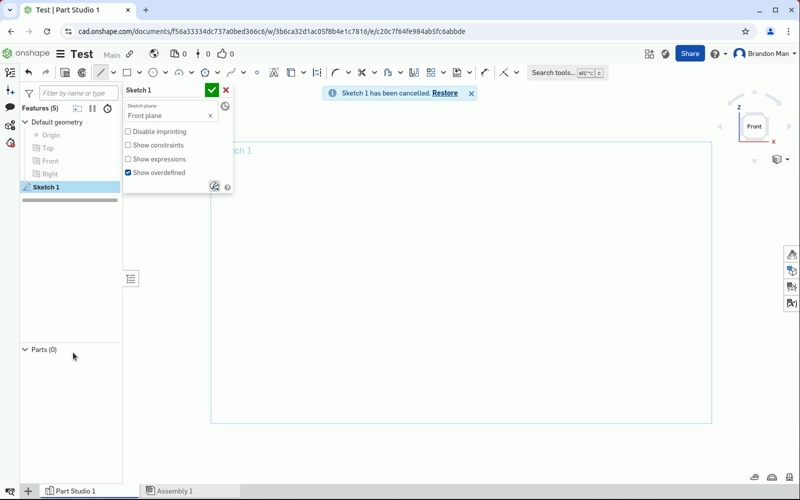
mouse_move(395, 395)
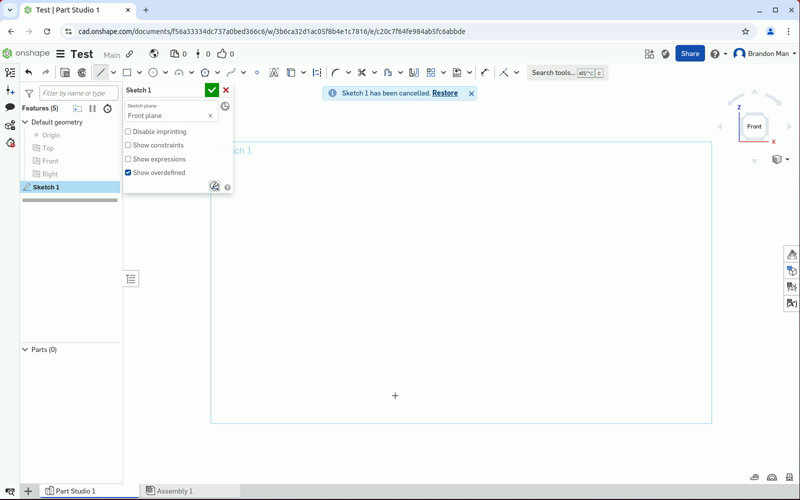
click(395, 395)
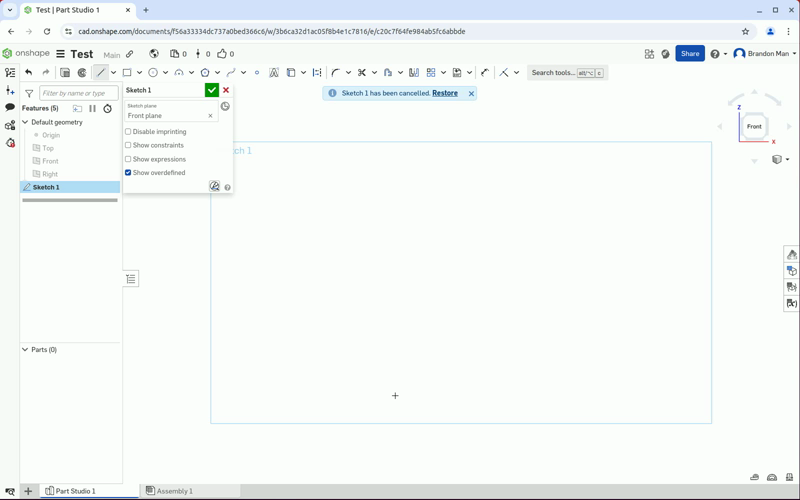
key_up(shift)
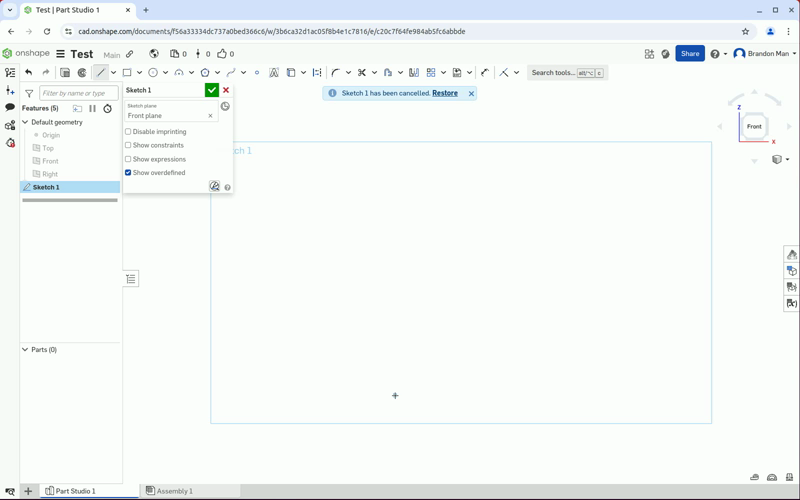
key_down(shift)
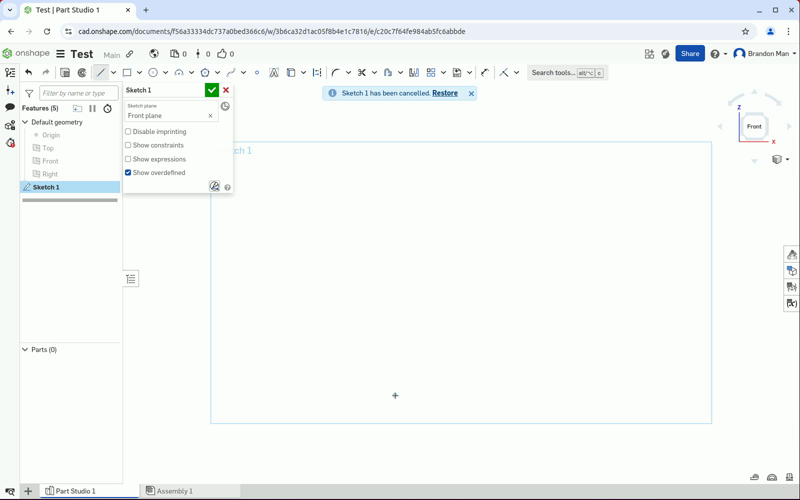
mouse_move(533, 395)
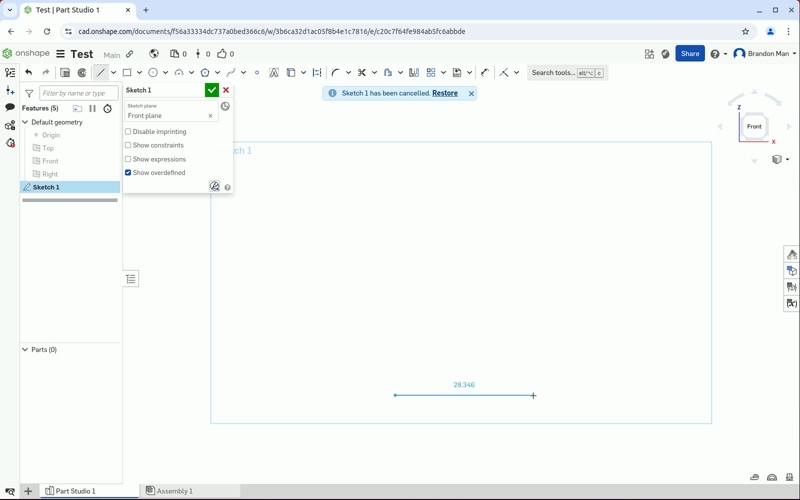
click(533, 395)
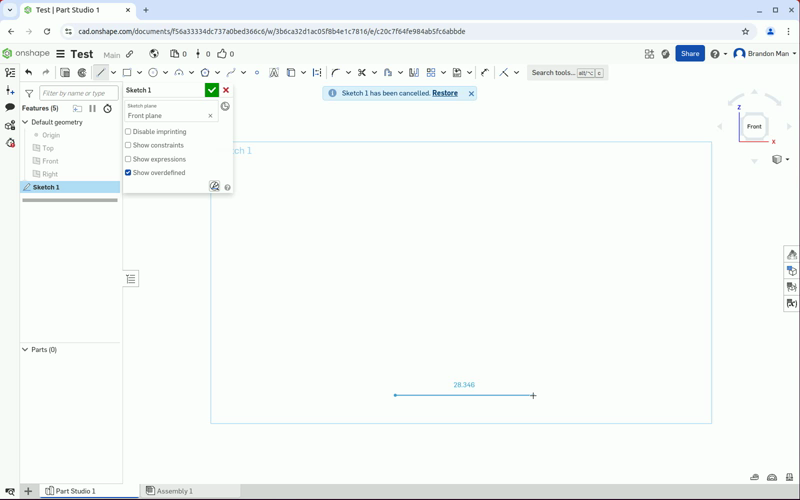
key_up(shift)
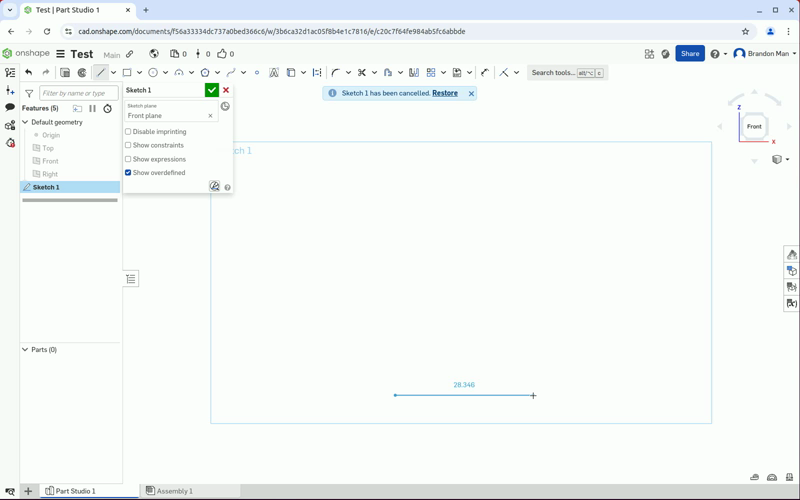
key_down(shift)
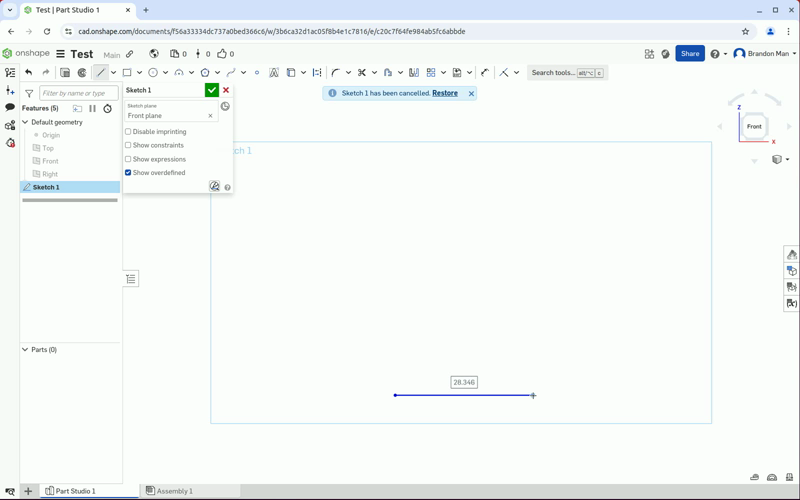
mouse_move(533, 257)
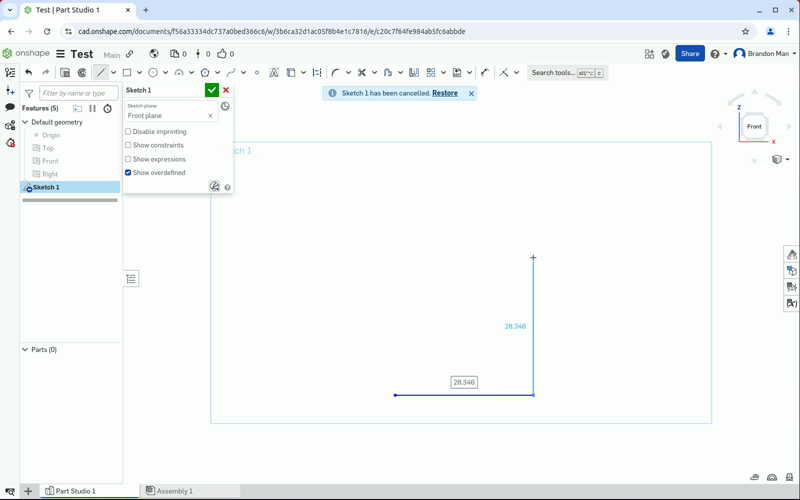
click(533, 257)
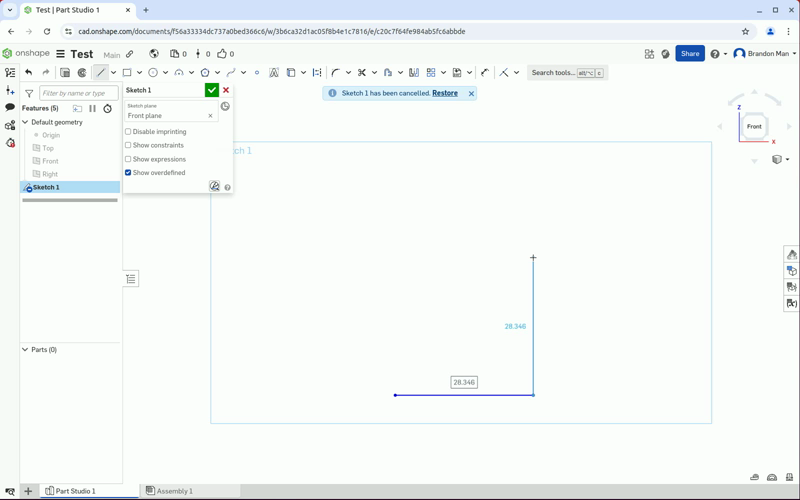
key_up(shift)
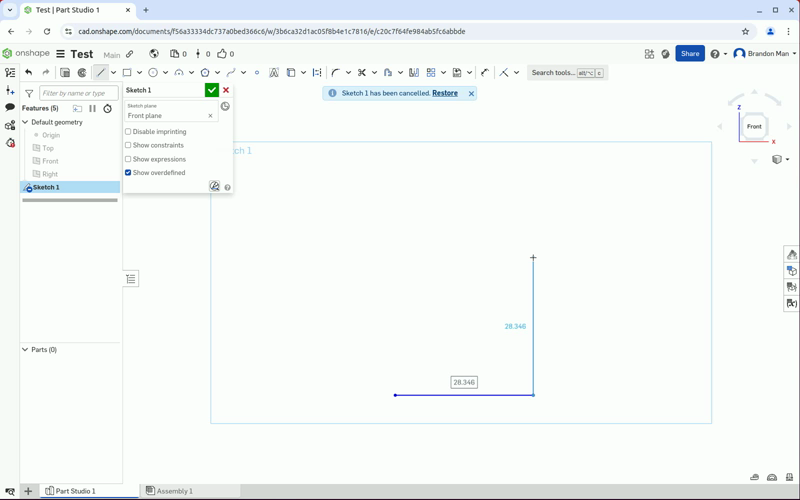
key_down(shift)
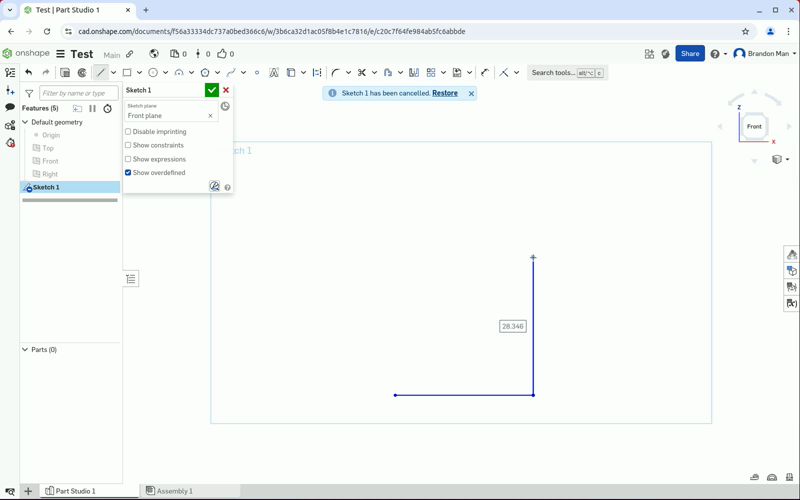
mouse_move(395, 257)
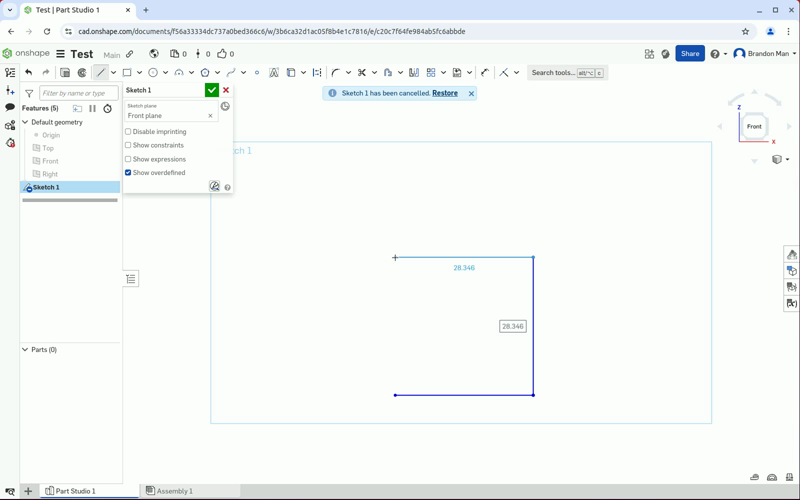
click(395, 257)
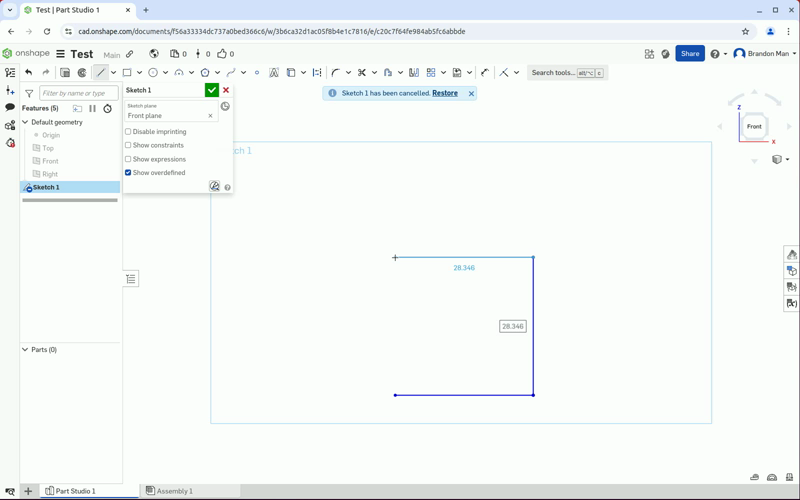
key_up(shift)
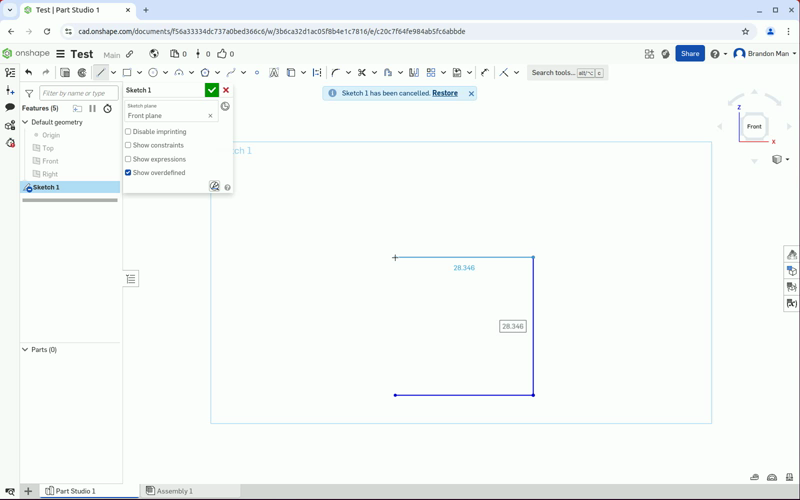
key_down(shift)
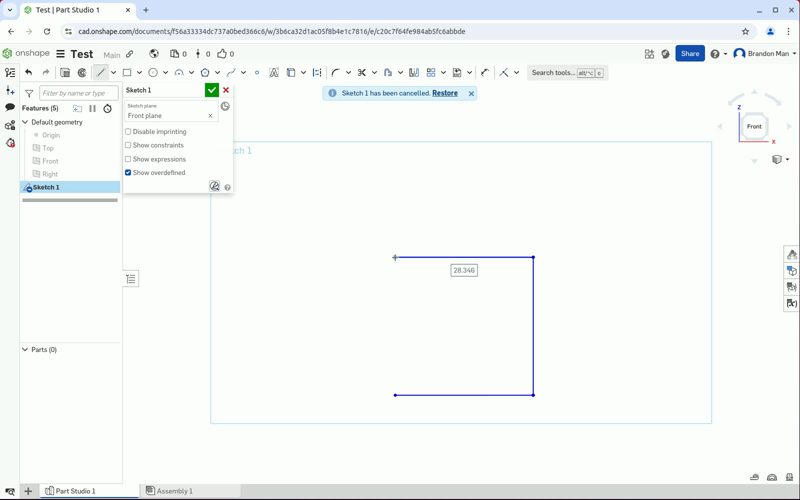
mouse_move(395, 395)
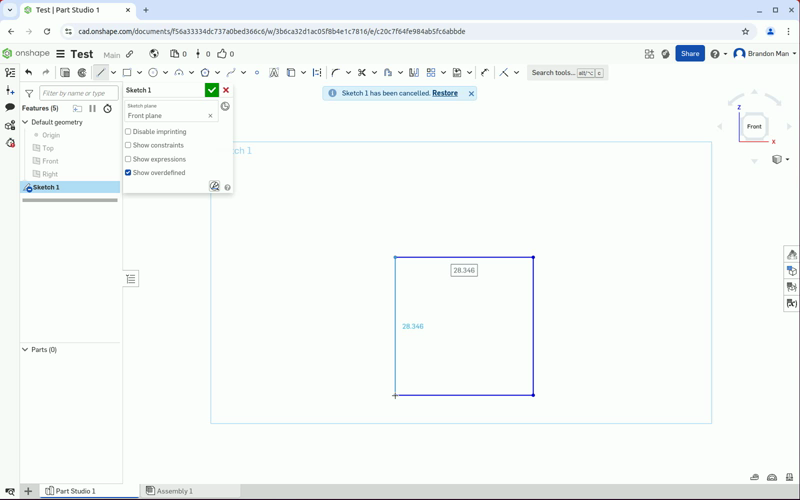
key_up(shift)
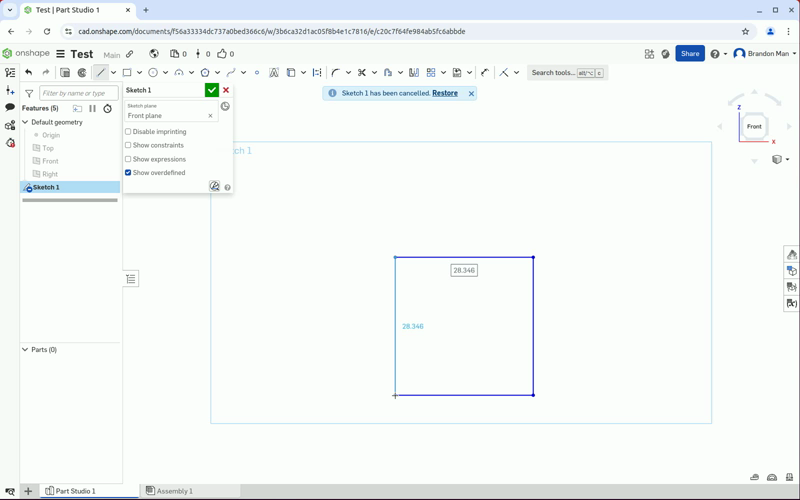
click(395, 395)
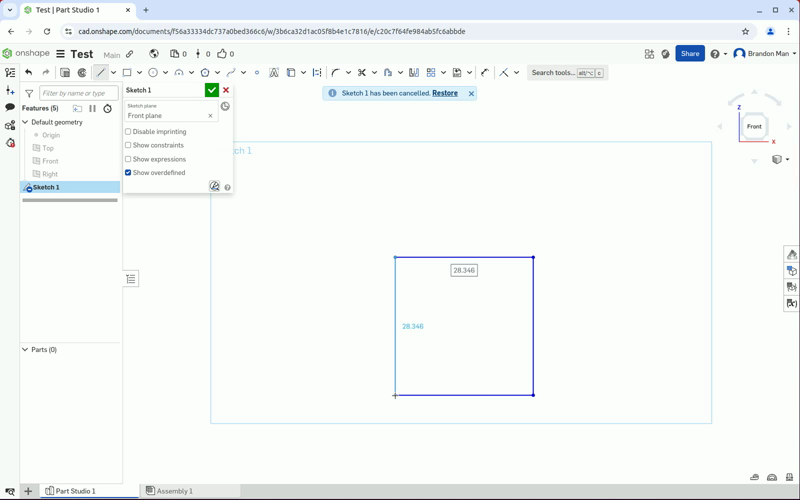
key(esc)
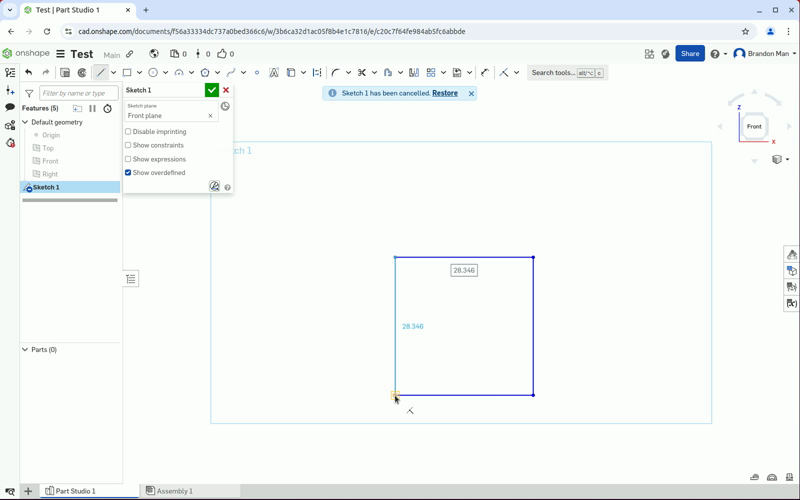
mouse_move(480, 365)
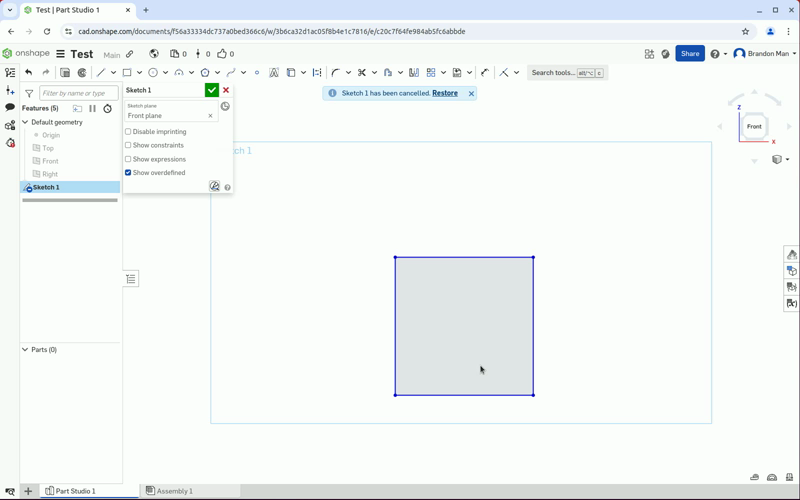
click(480, 365)
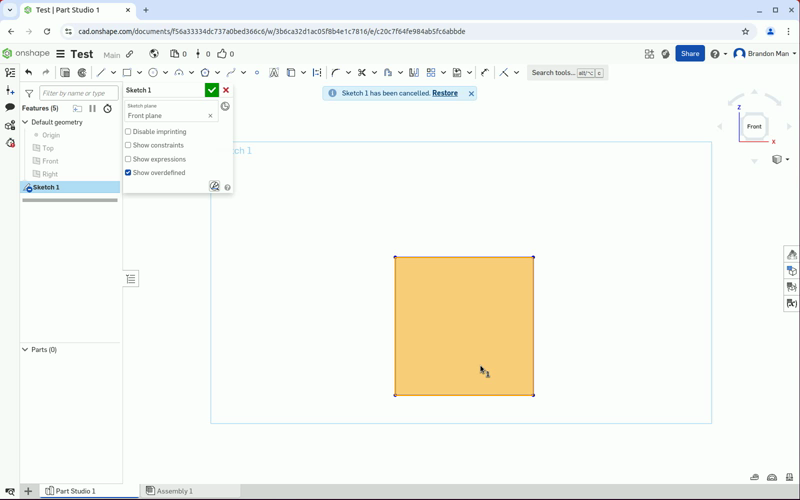
mouse_move(73, 352)
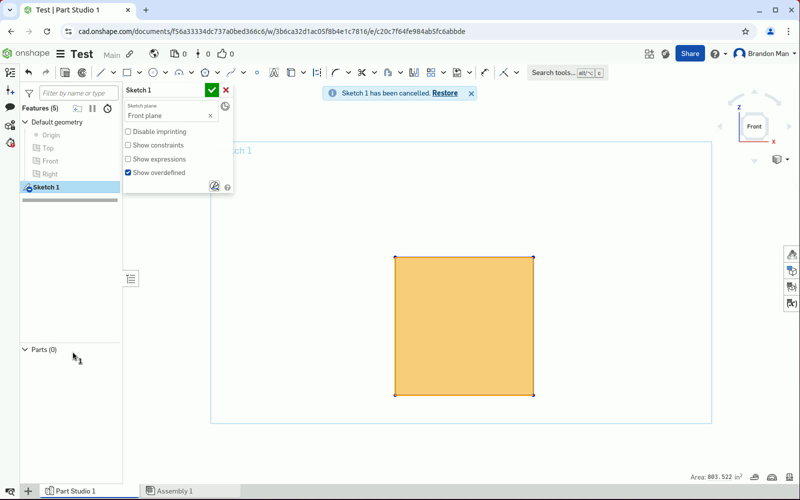
key(shift+y)
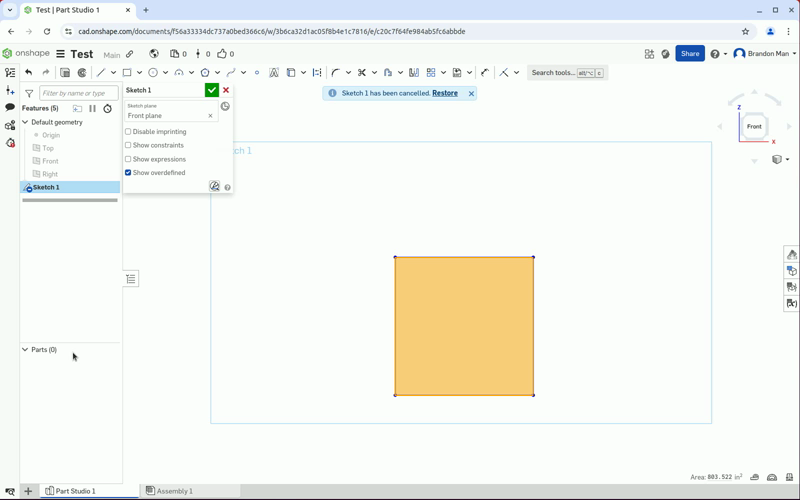
key(shift+e)
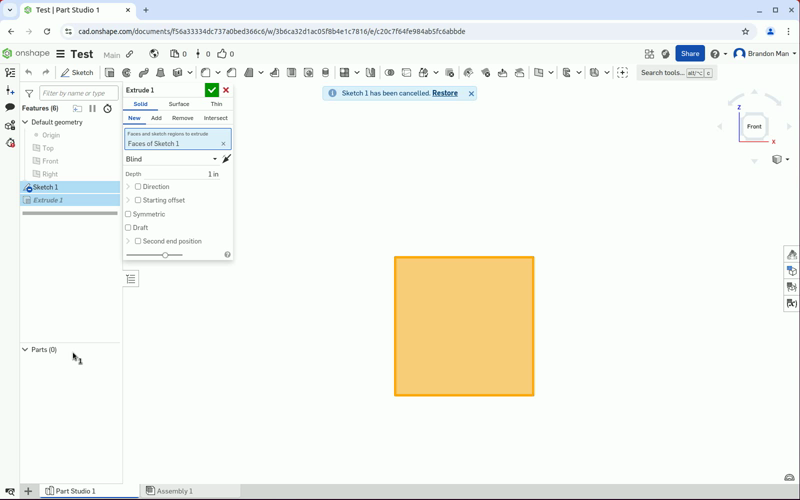
mouse_move(143, 106)
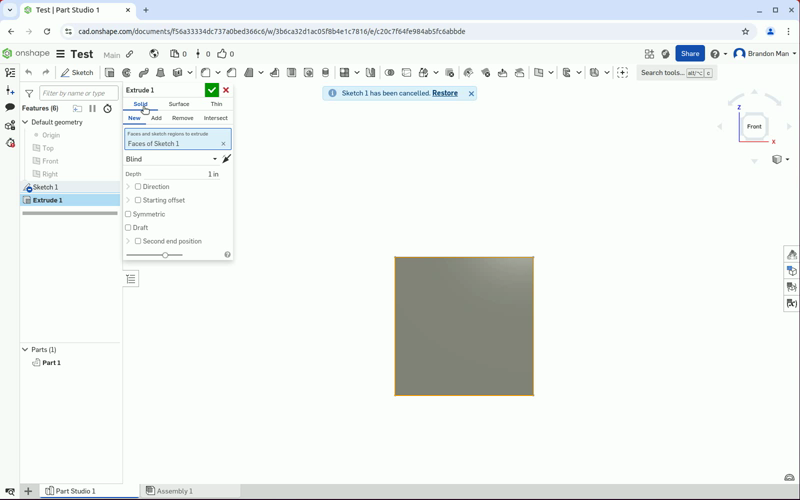
click(143, 106)
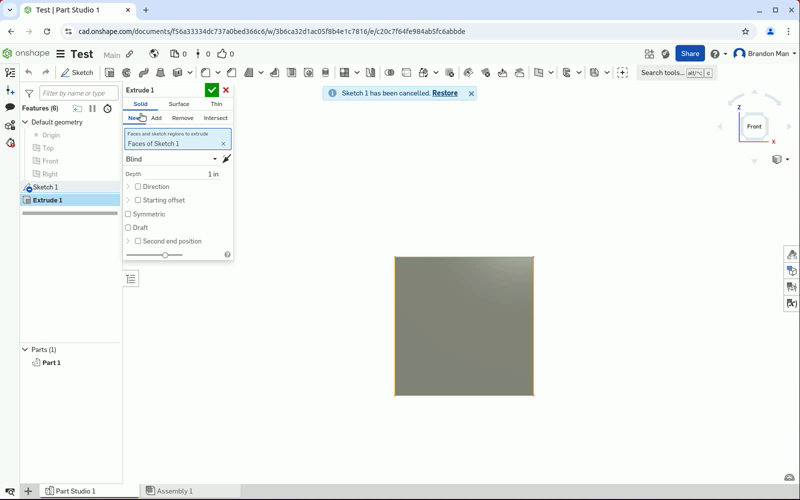
mouse_move(137, 120)
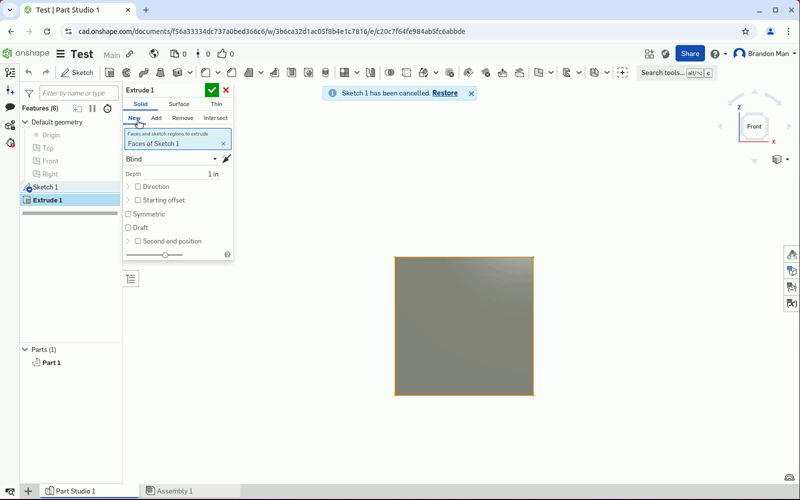
click(137, 120)
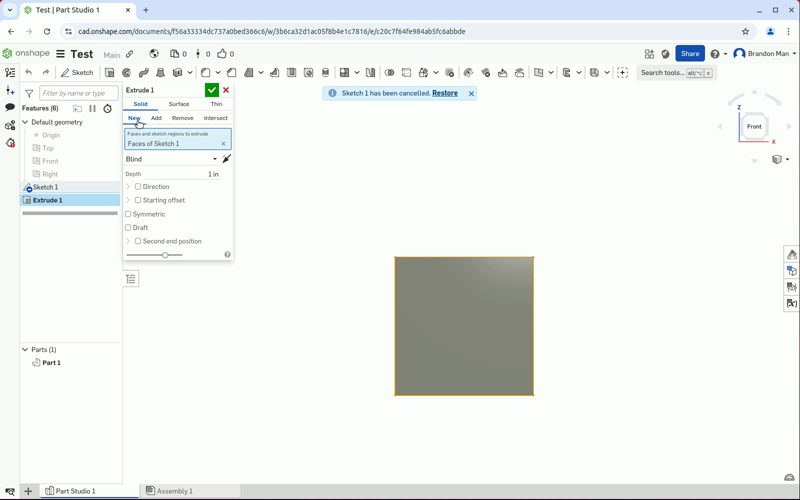
key(tab, 4)
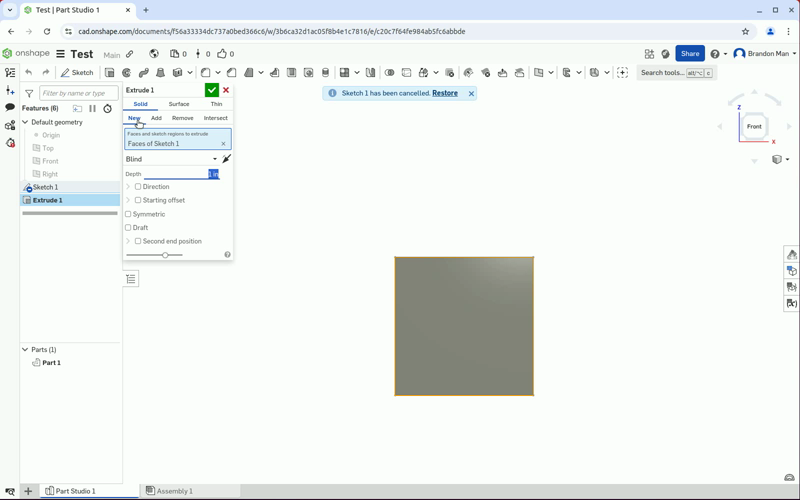
text(7.221)
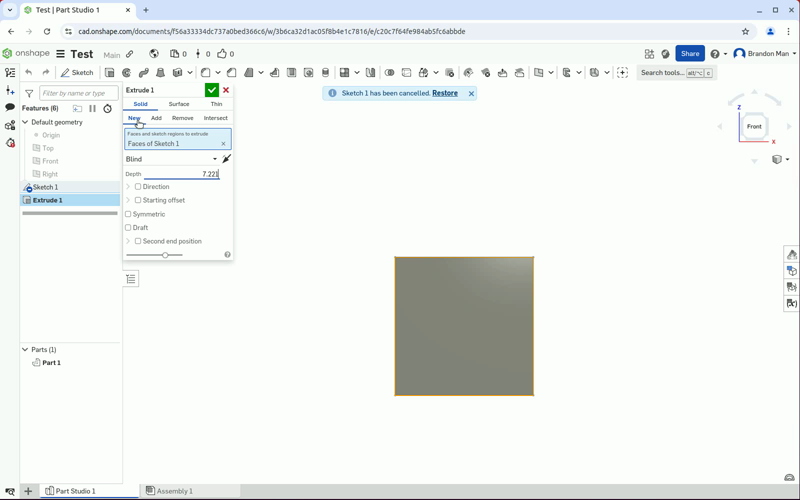
key(enter)
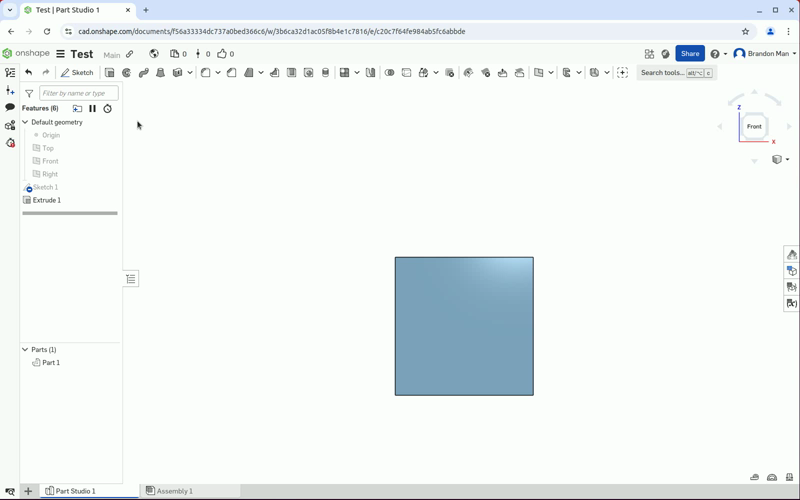
key(shift+h)
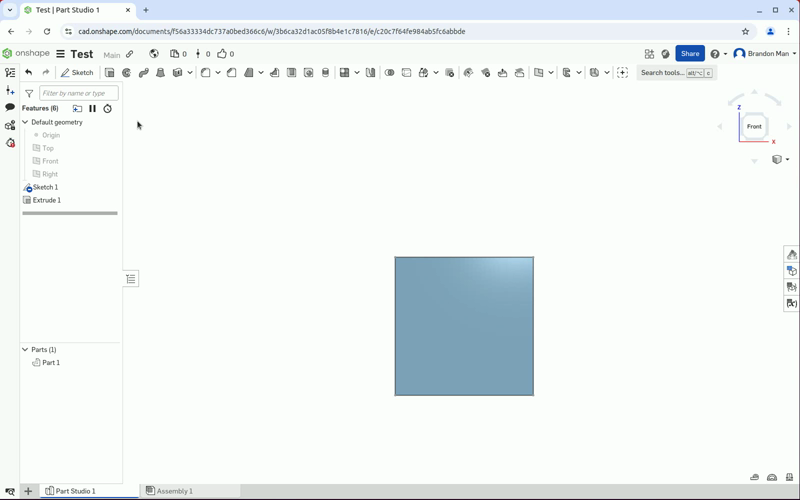
key(shift+h)
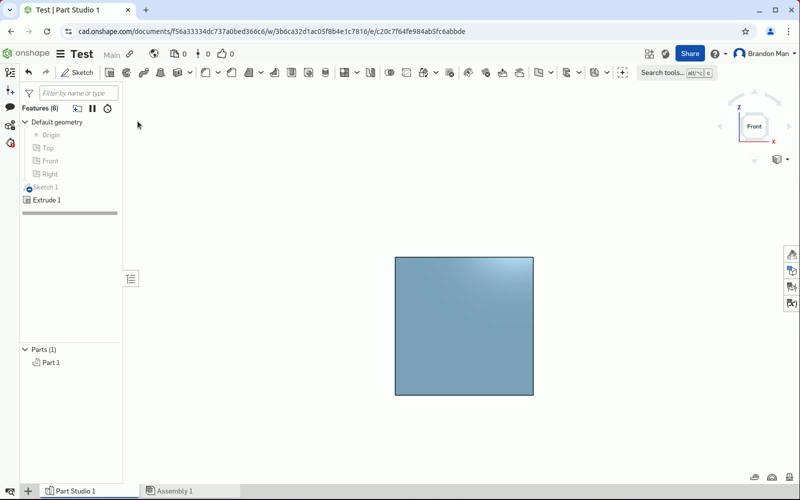
mouse_move(73, 189)
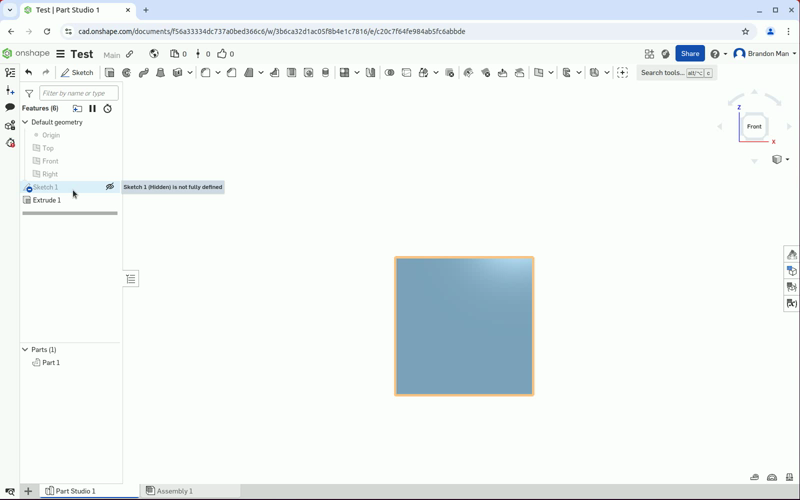
click(73, 189)
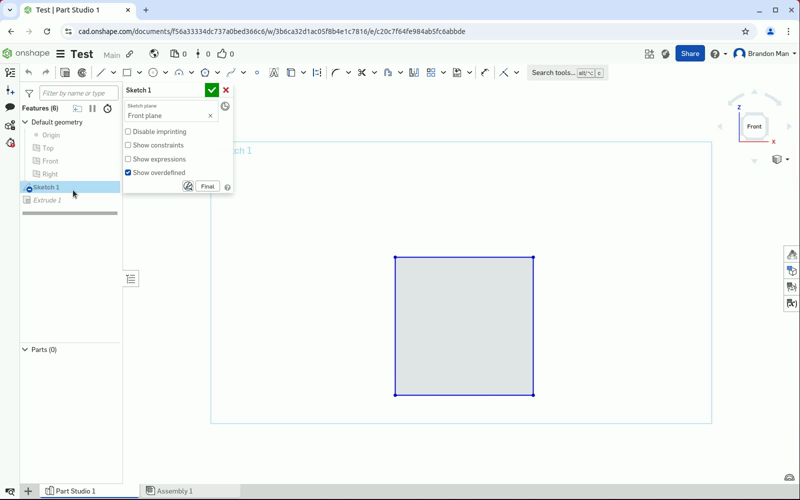
mouse_move(229, 92)
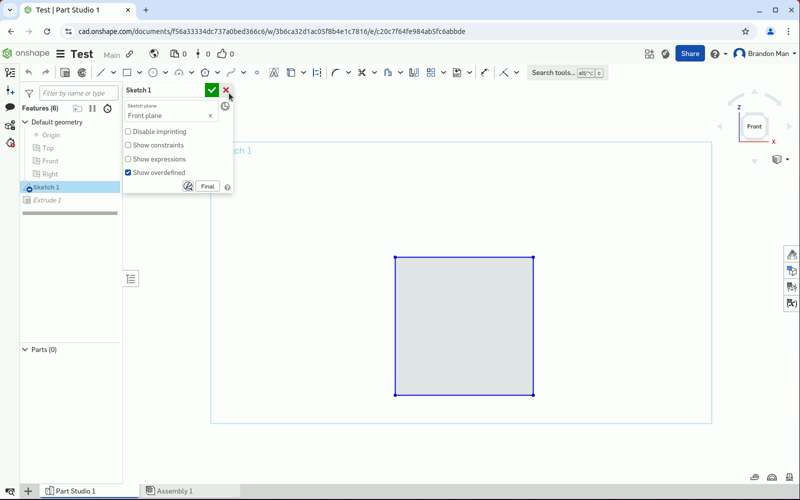
click(229, 92)
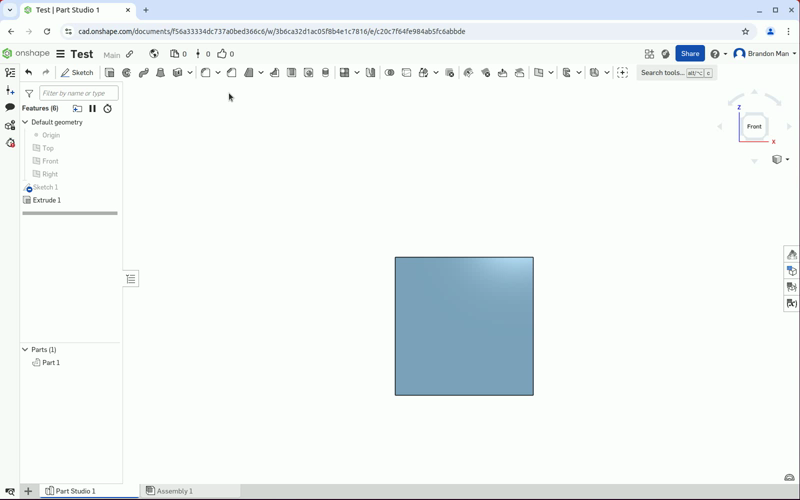
mouse_move(73, 352)
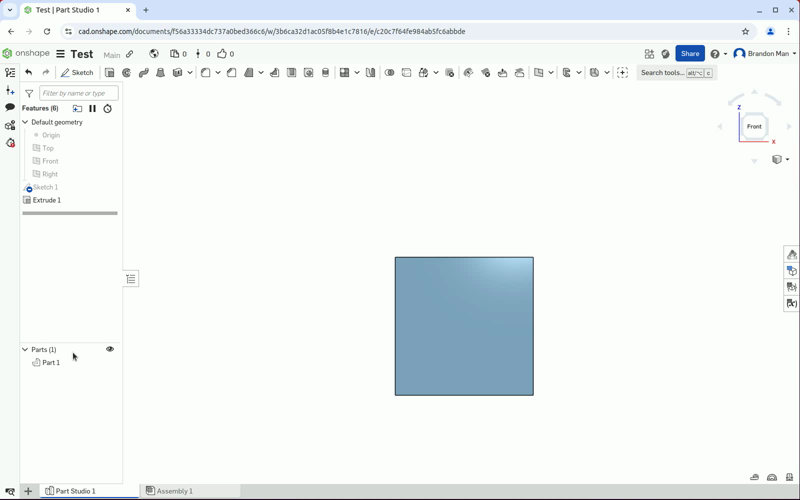
key(y)
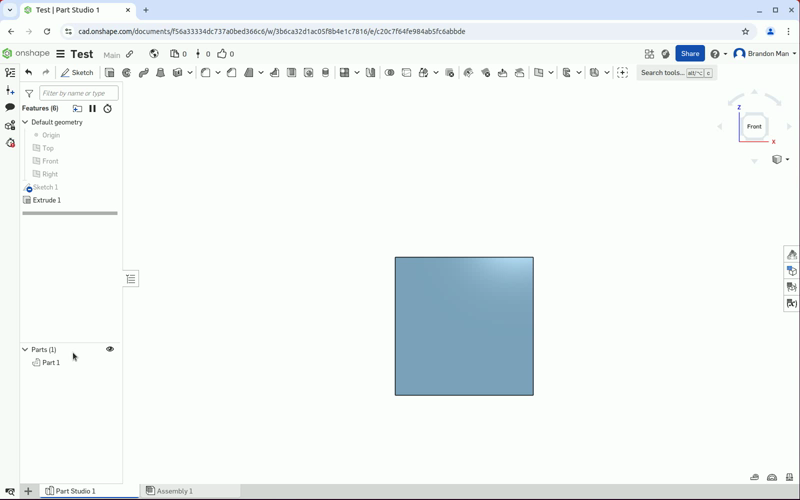
key(shift+p)
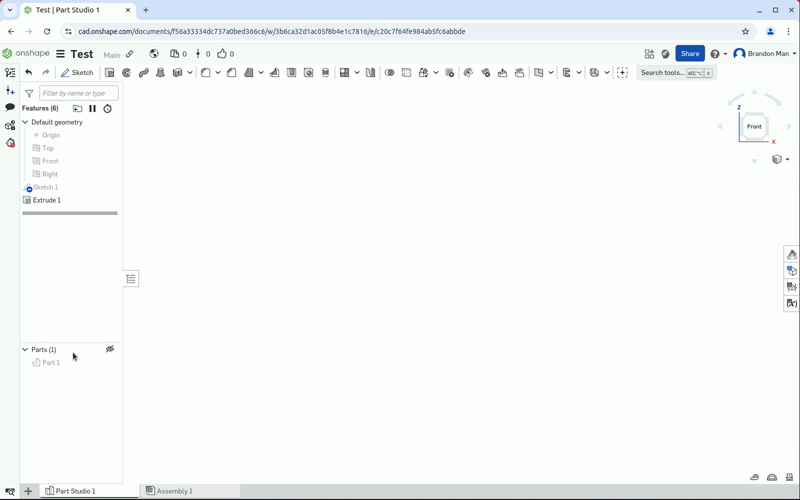
key(space)
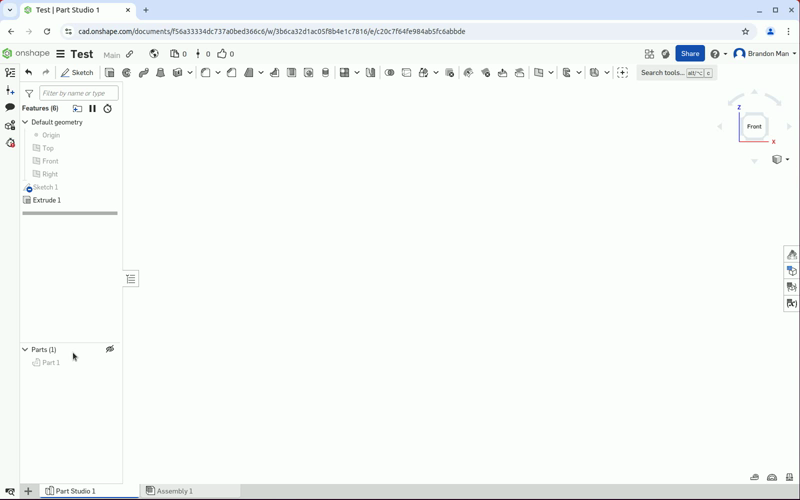
key_down(shift)
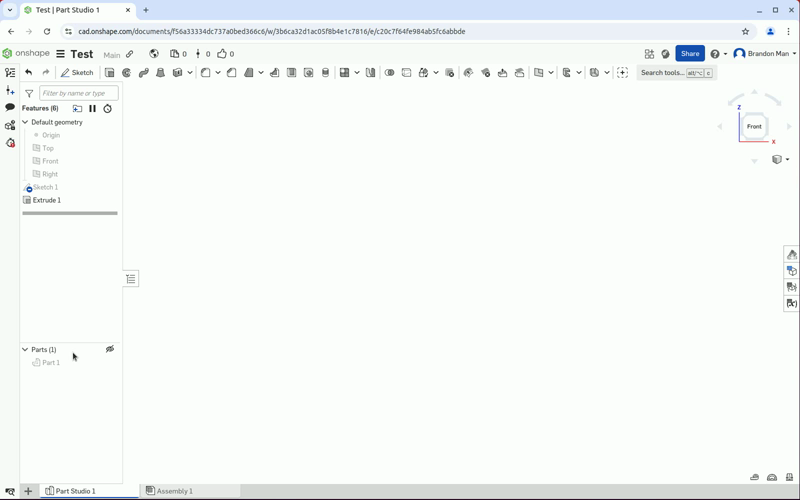
key(down)
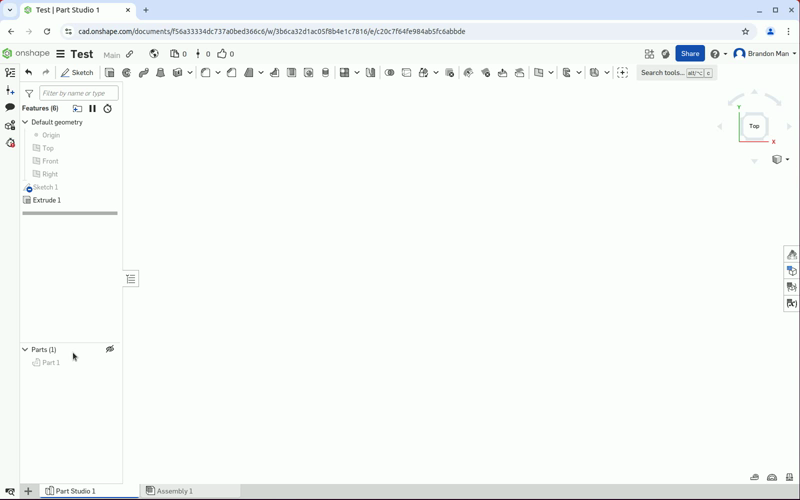
key_up(shift)
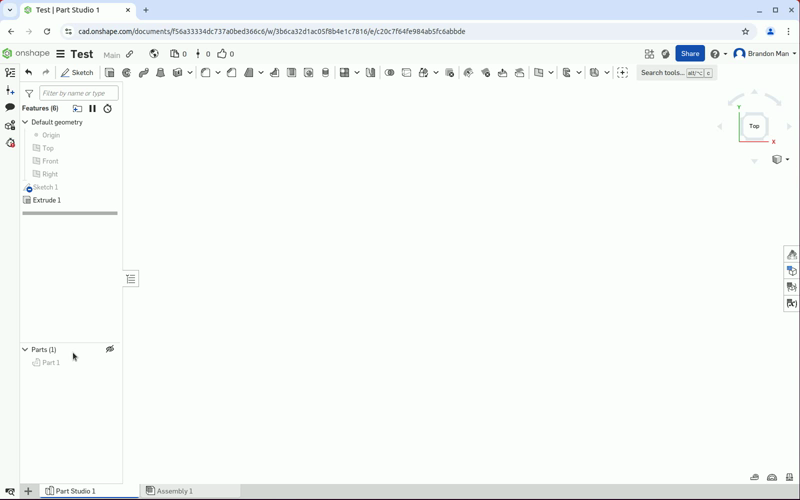
mouse_move(73, 352)
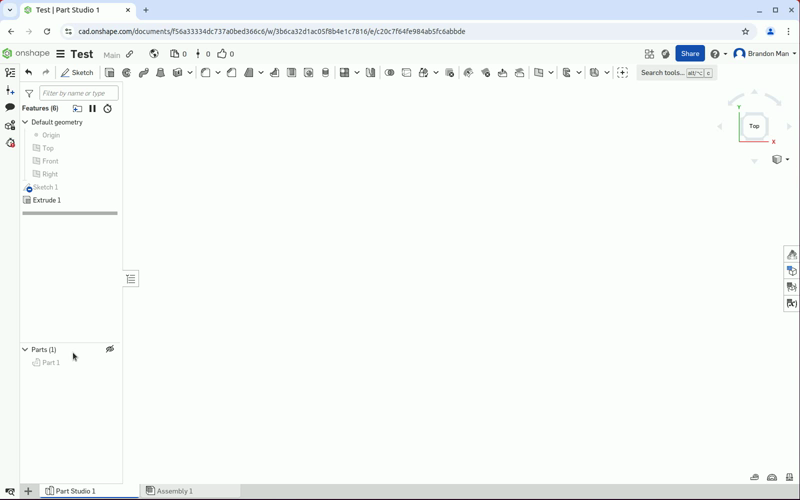
key(shift+y)
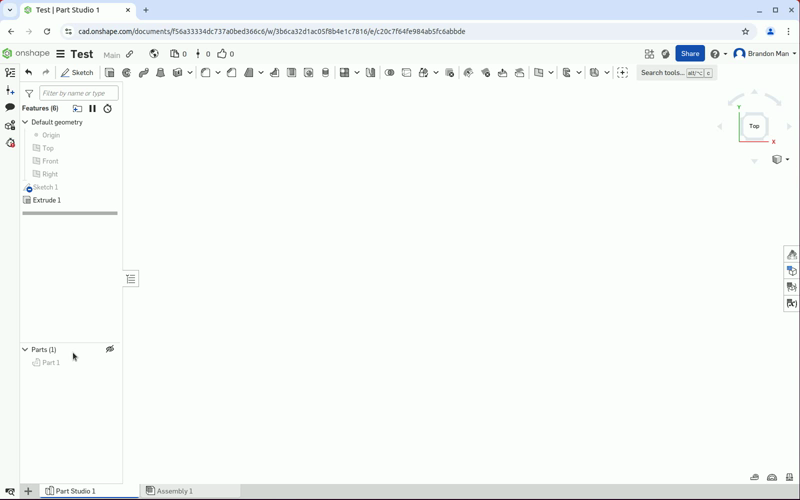
key(shift+s)
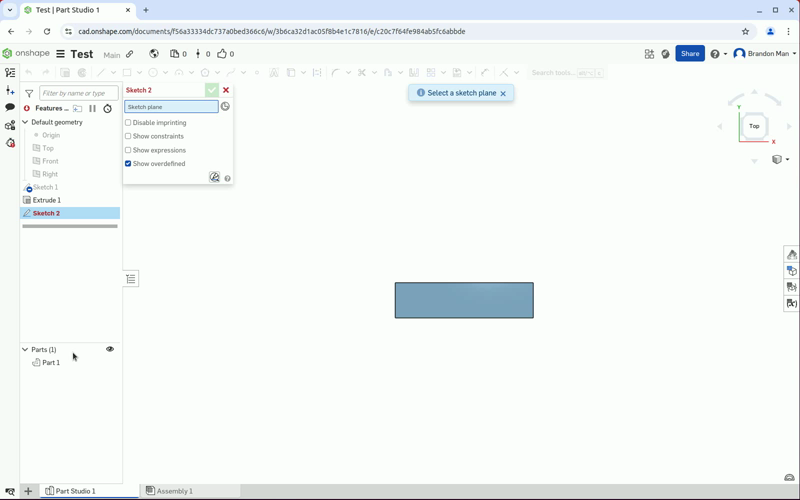
mouse_move(73, 150)
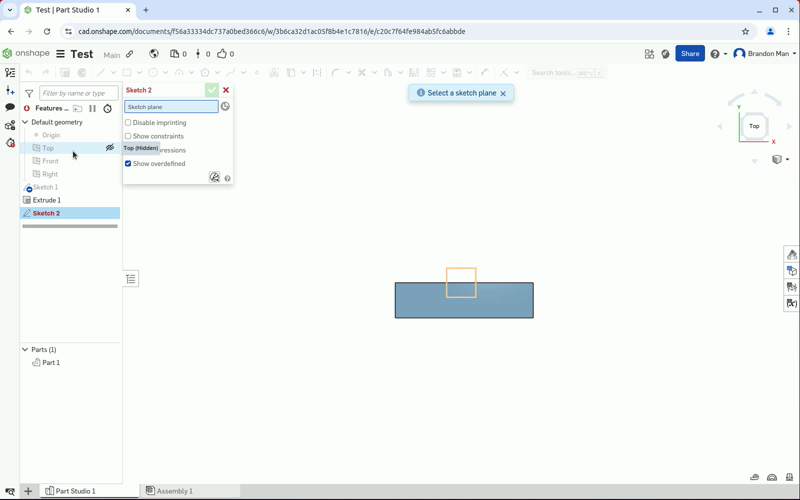
click(73, 150)
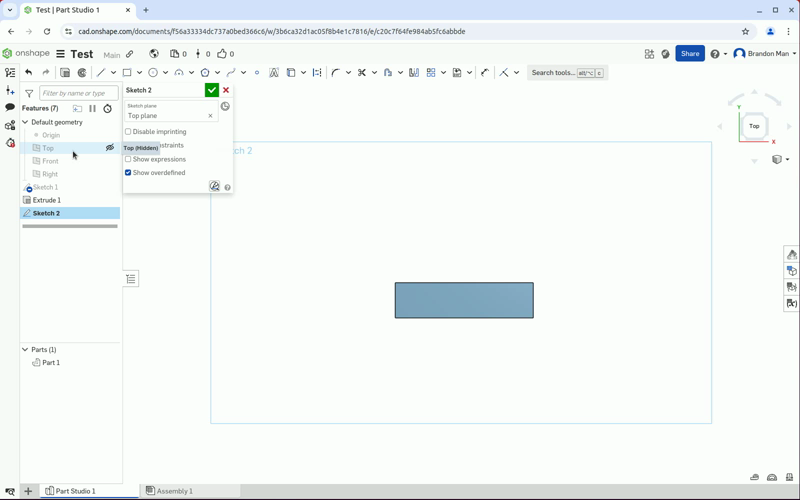
mouse_move(73, 352)
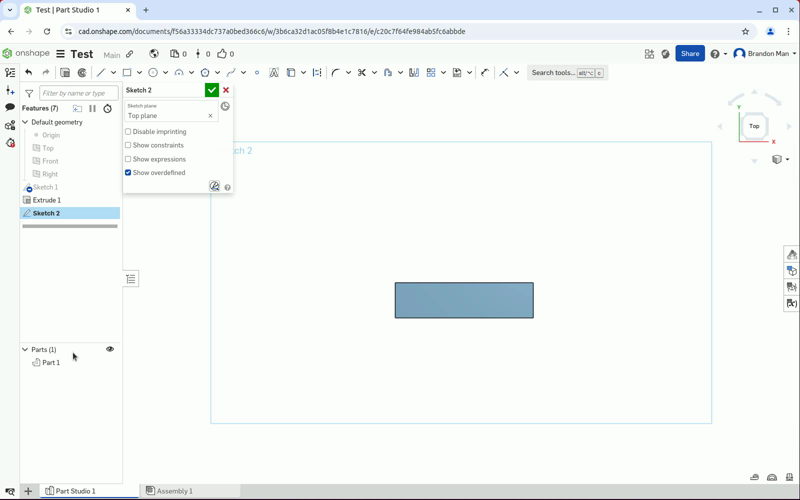
key(y)
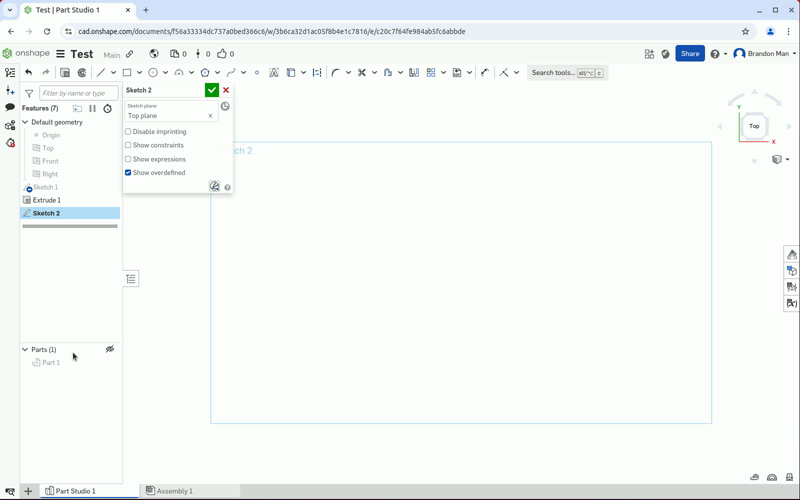
key(l)
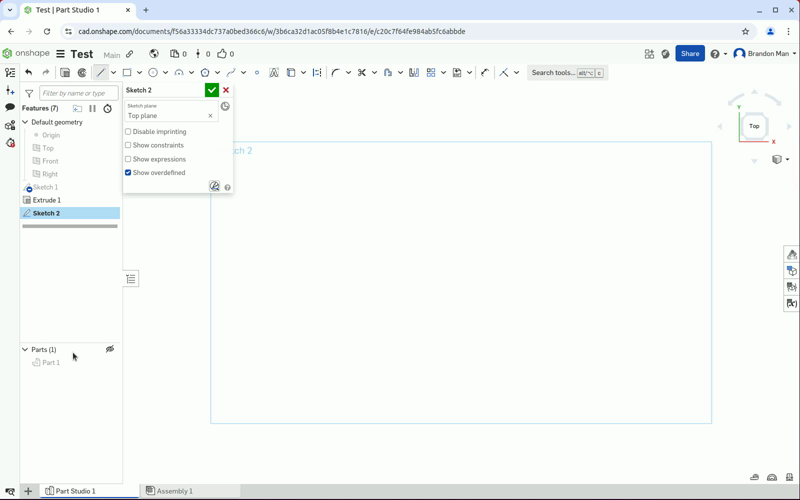
key_down(shift)
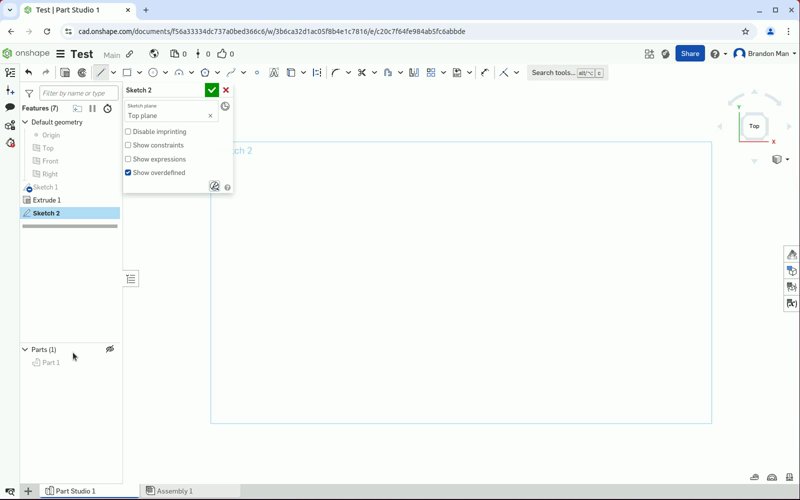
mouse_move(393, 318)
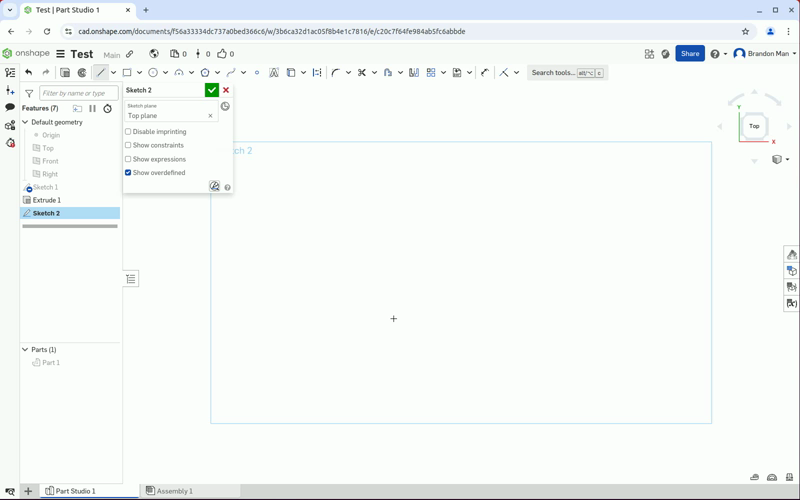
click(393, 318)
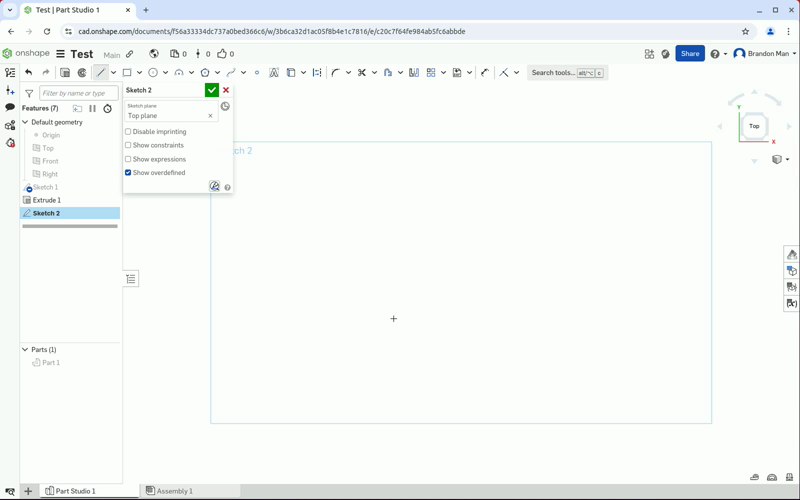
key_up(shift)
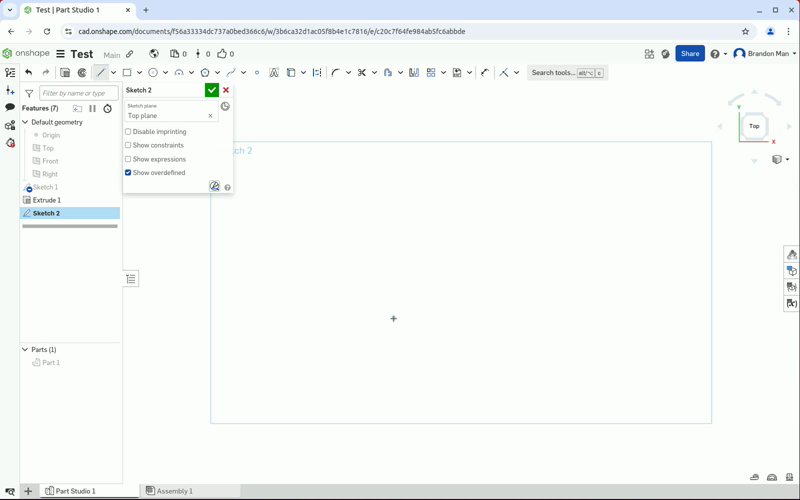
key_down(shift)
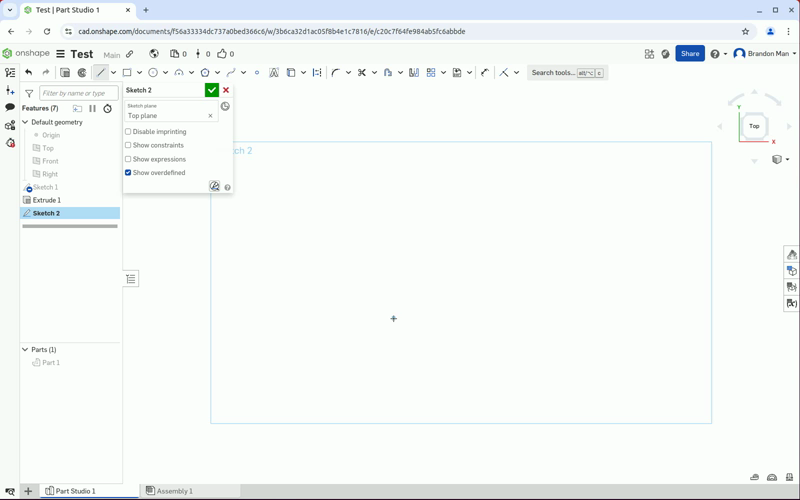
mouse_move(532, 318)
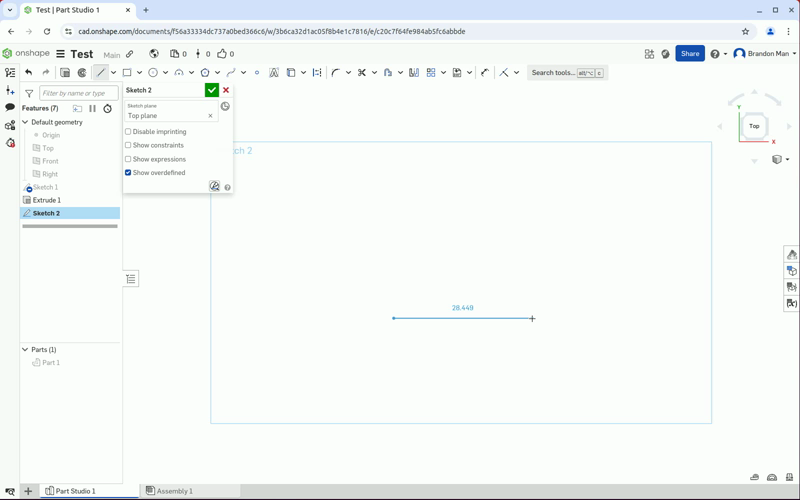
click(532, 318)
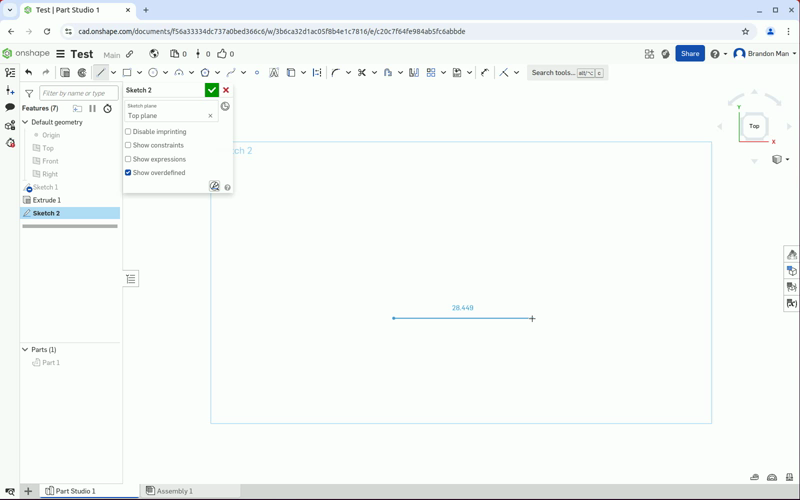
key_up(shift)
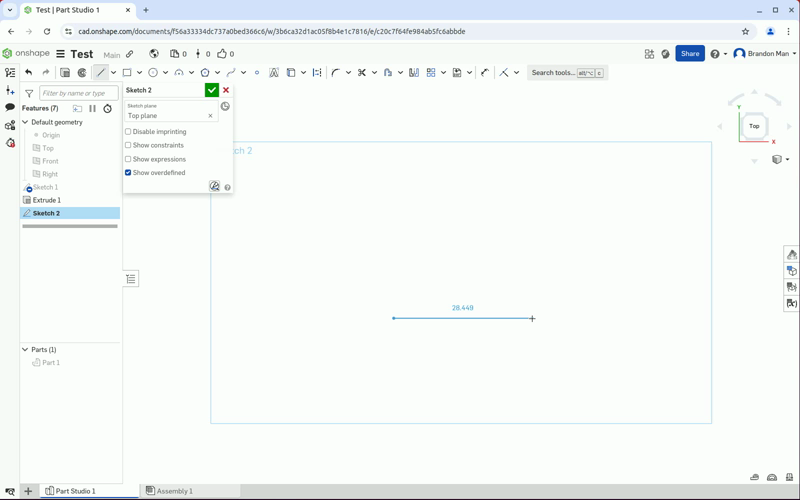
key_down(shift)
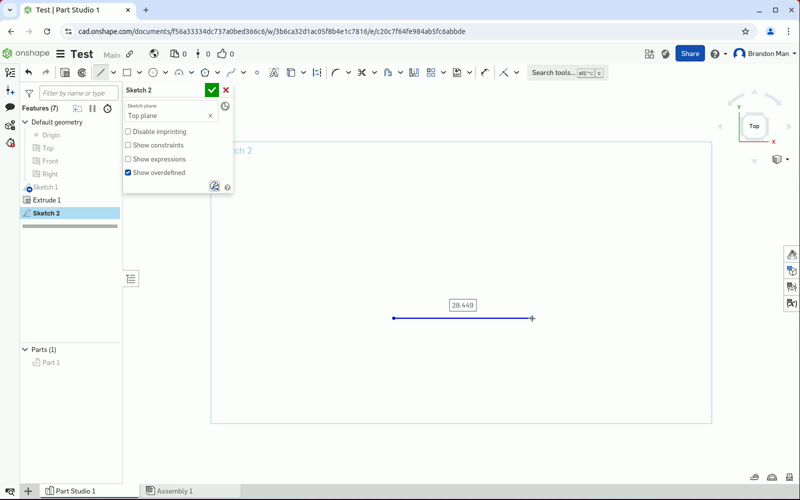
mouse_move(532, 180)
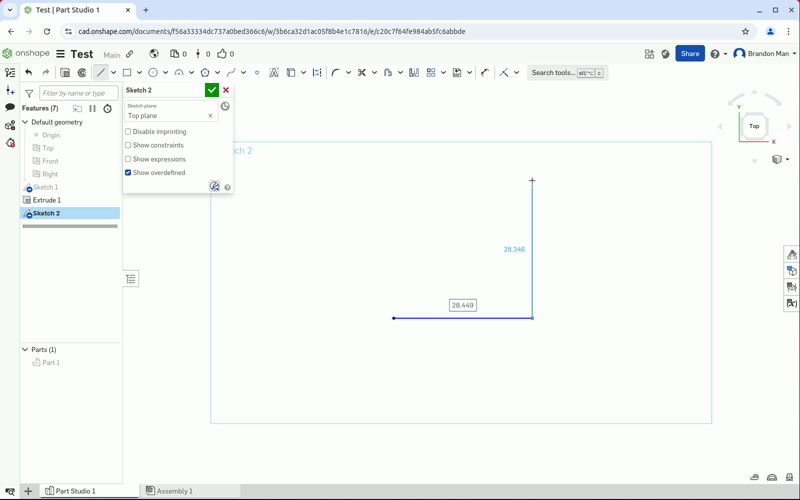
click(532, 180)
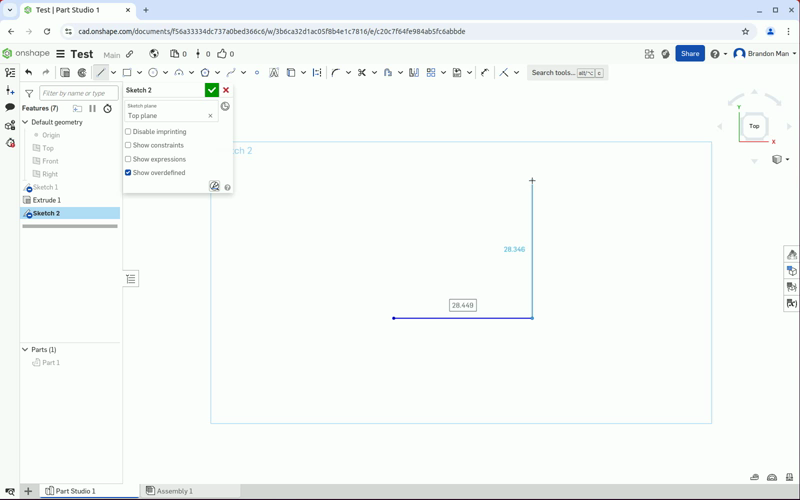
key_up(shift)
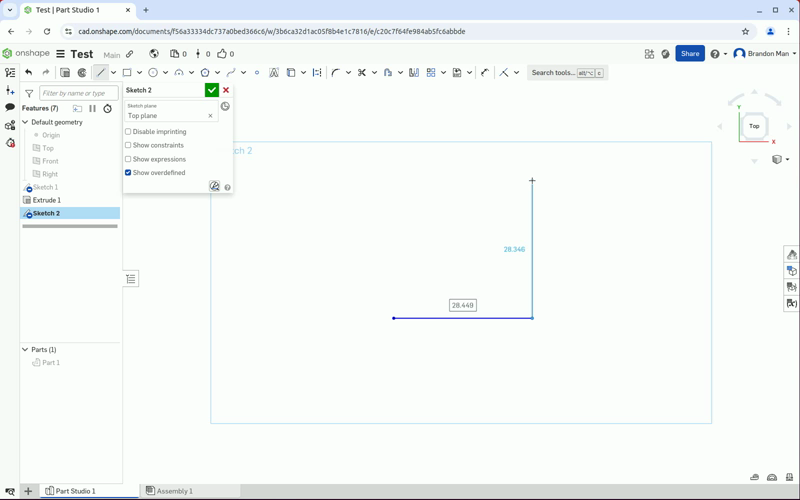
key_down(shift)
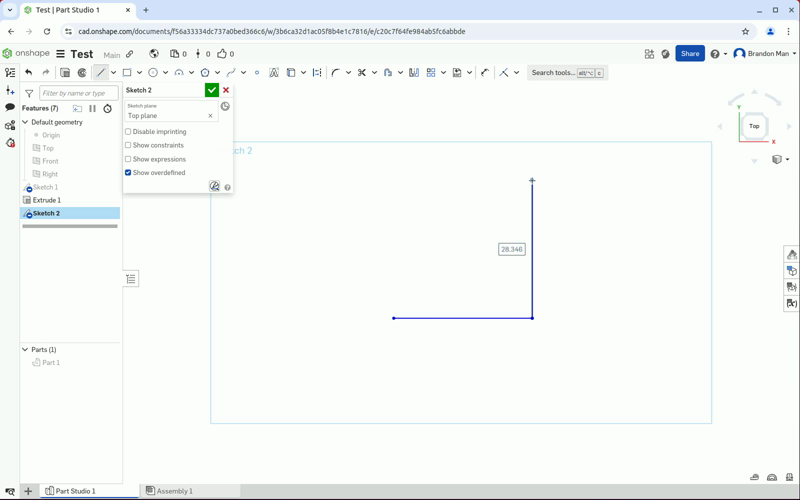
mouse_move(393, 180)
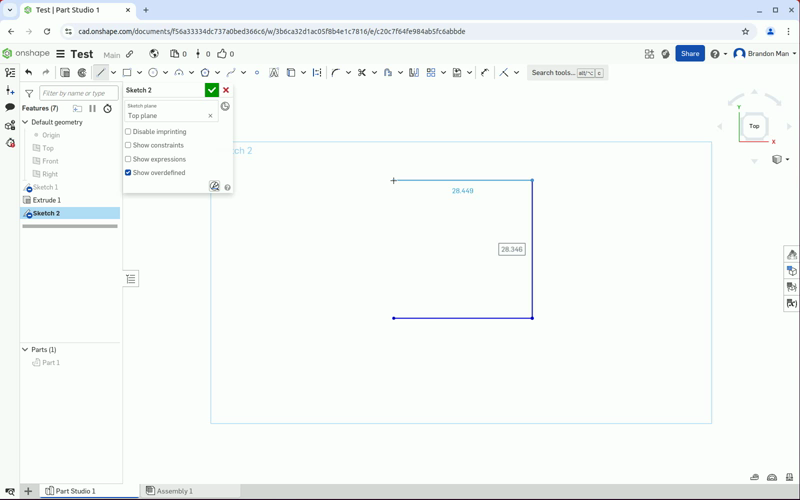
click(393, 180)
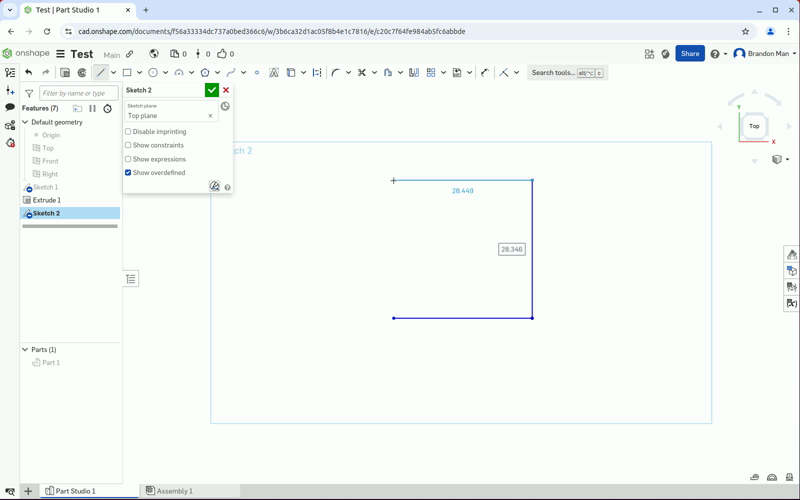
key_up(shift)
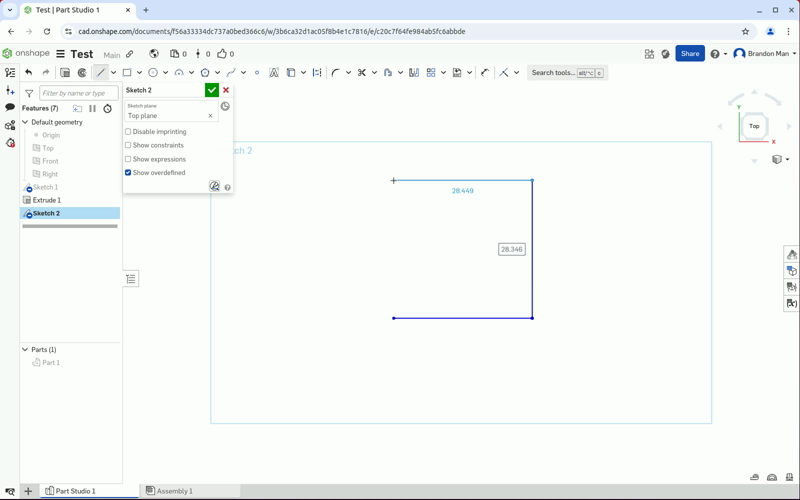
key_down(shift)
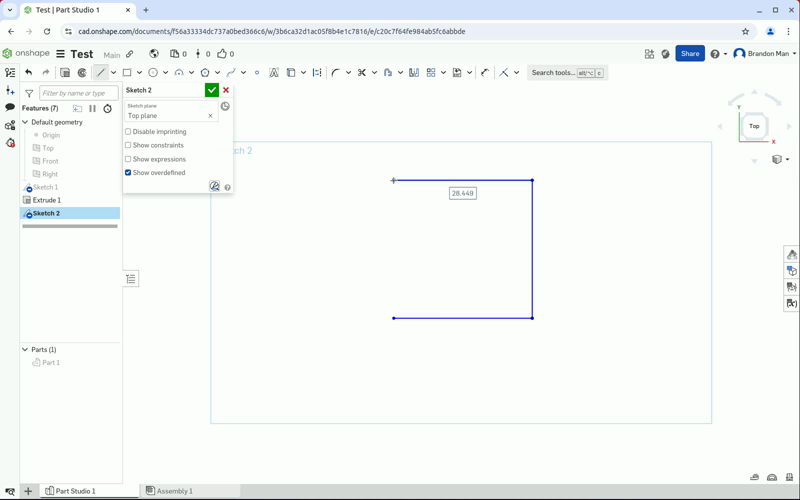
mouse_move(393, 318)
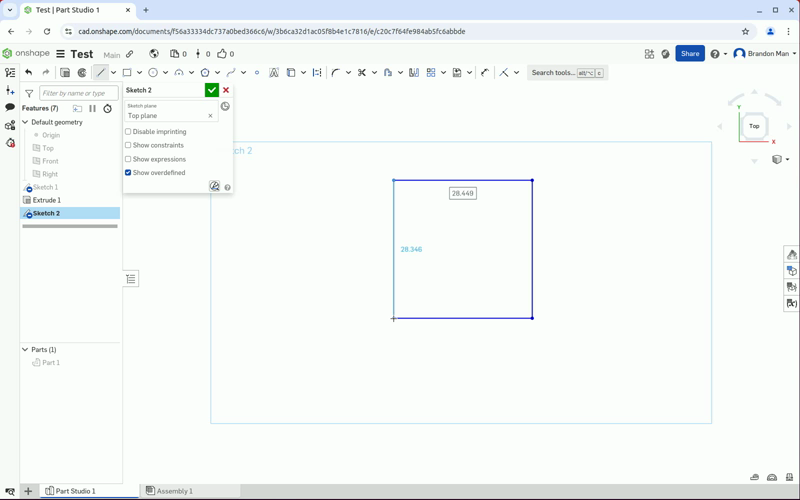
key_up(shift)
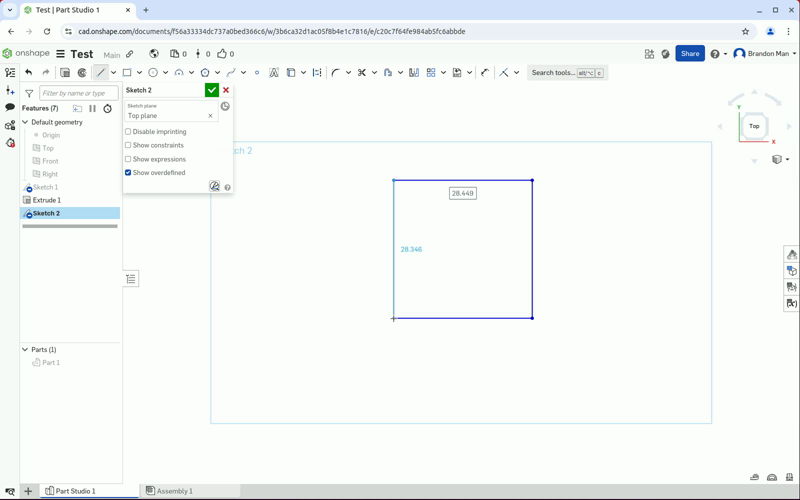
click(393, 318)
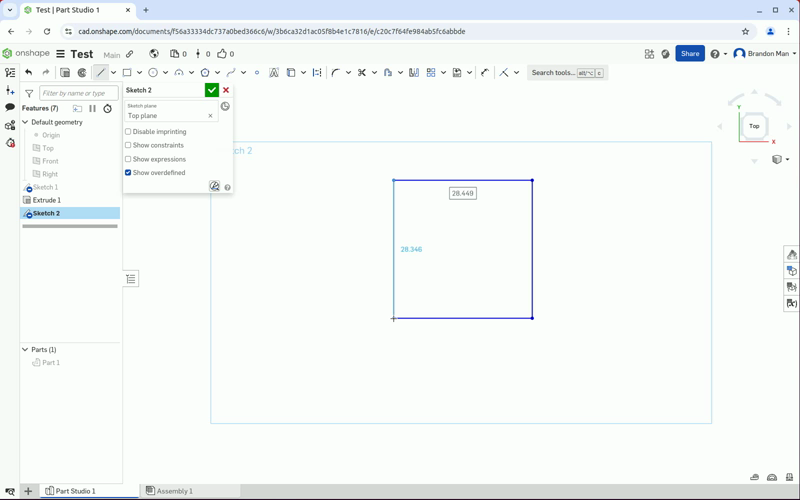
key(esc)
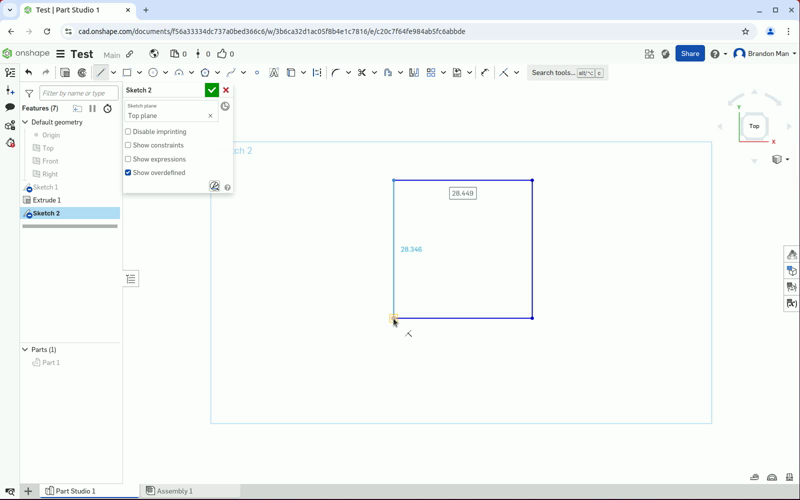
mouse_move(515, 257)
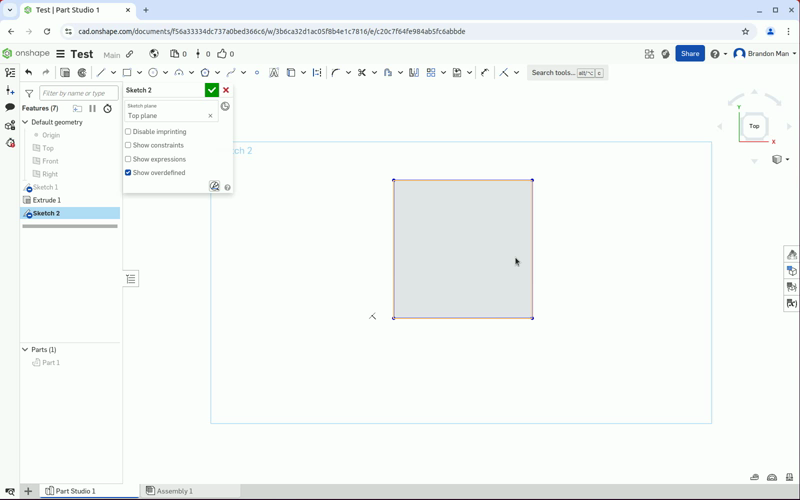
click(515, 257)
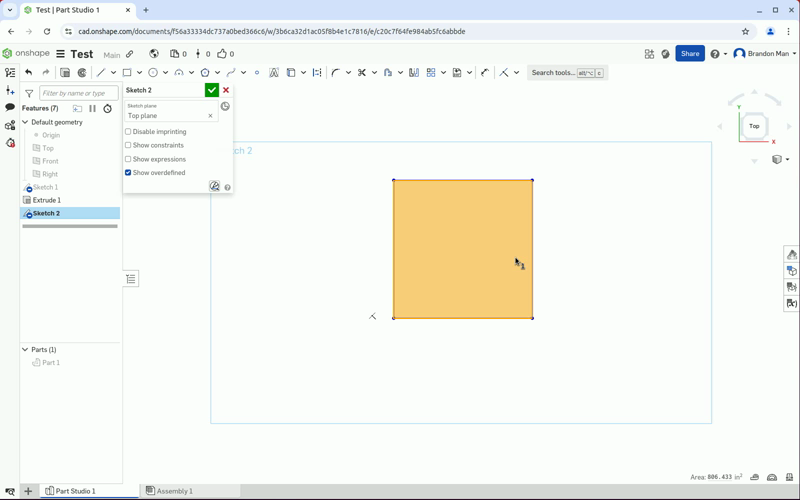
mouse_move(73, 352)
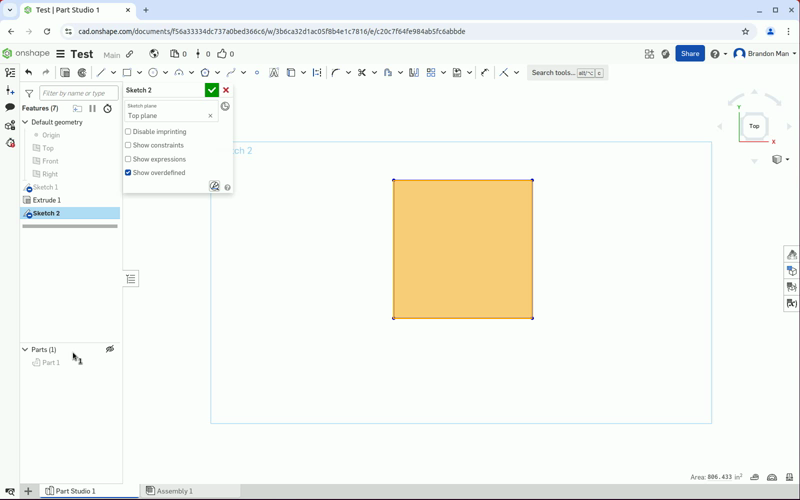
key(shift+y)
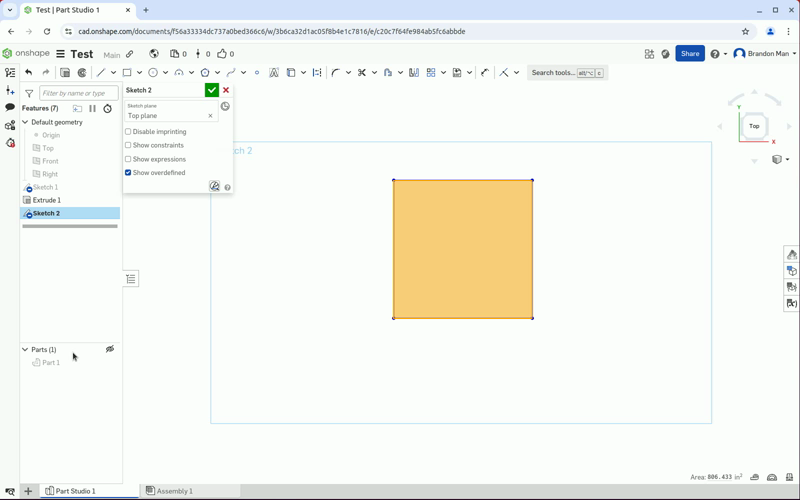
key(shift+e)
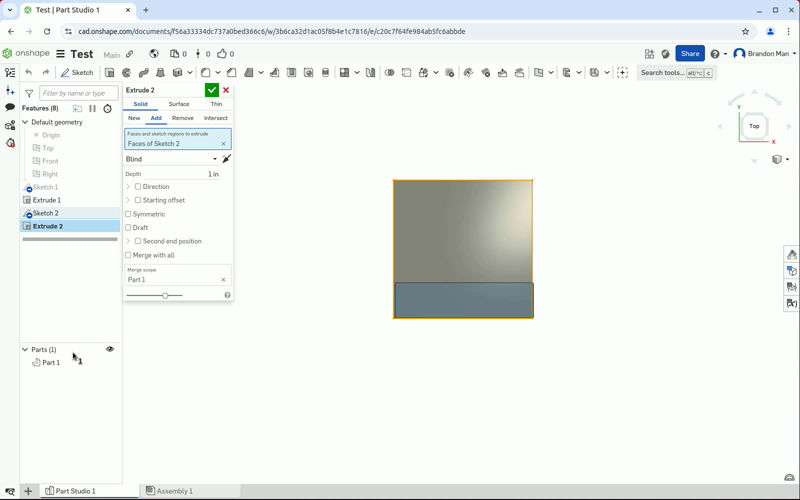
mouse_move(143, 106)
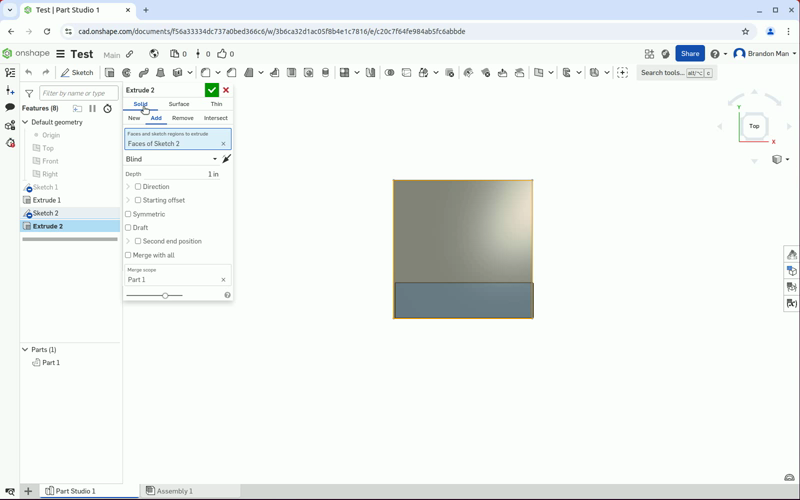
click(143, 106)
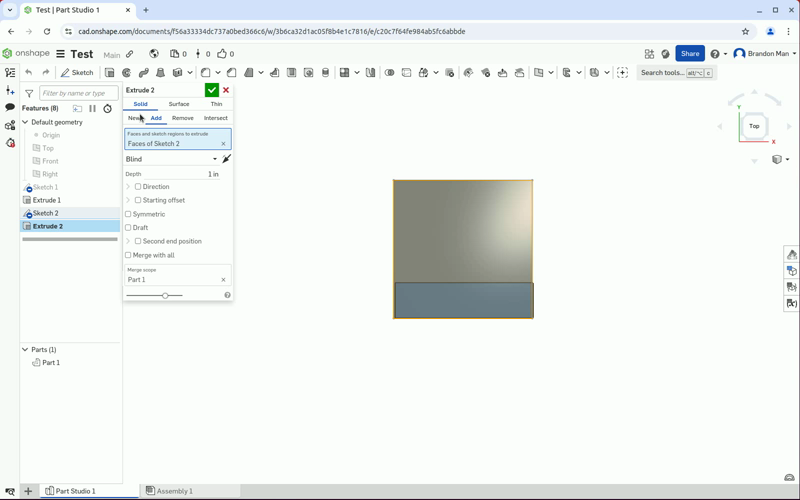
mouse_move(137, 120)
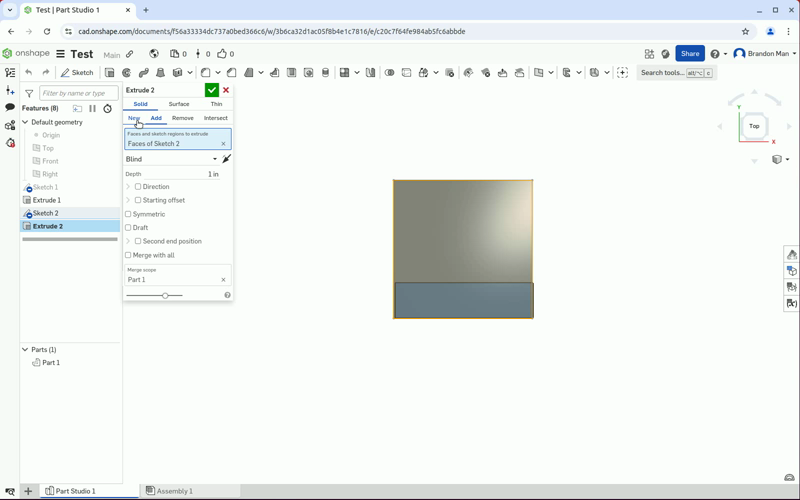
click(137, 120)
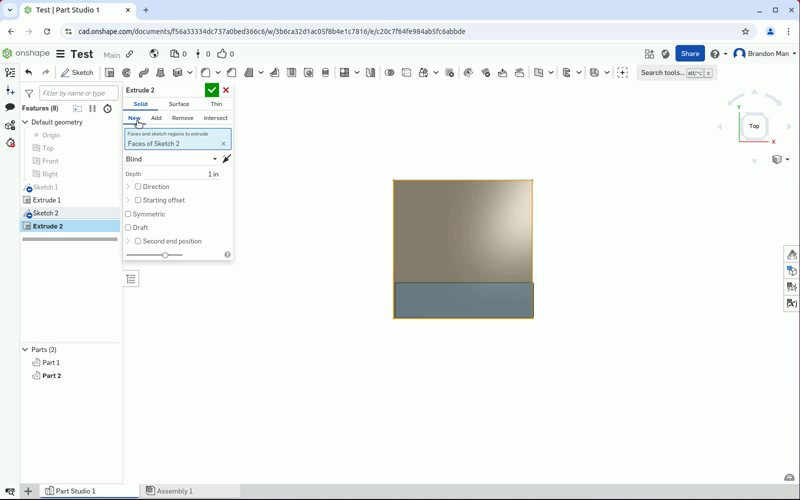
key(tab, 4)
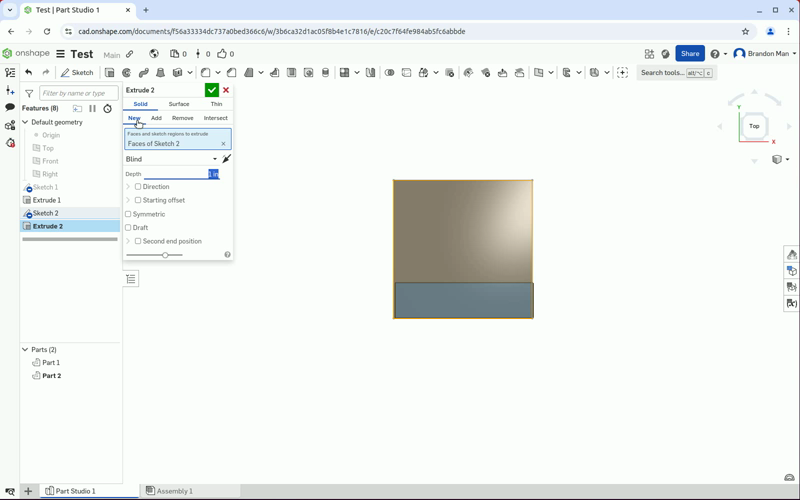
text(7.221)
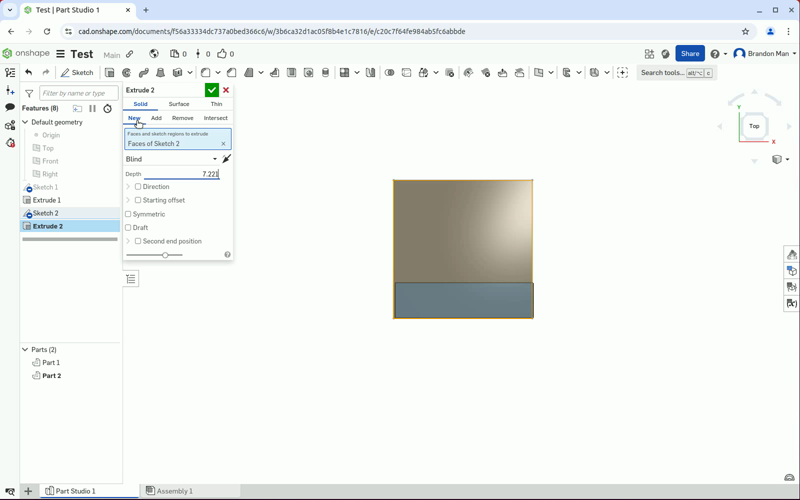
key(enter)
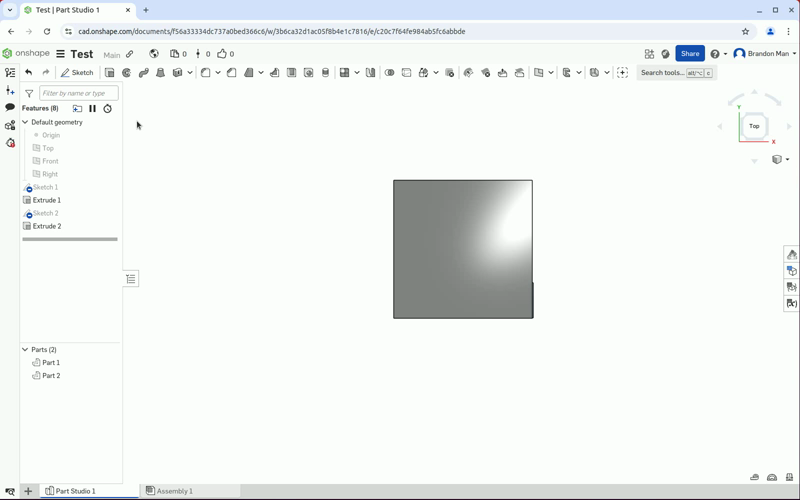
key(shift+h)
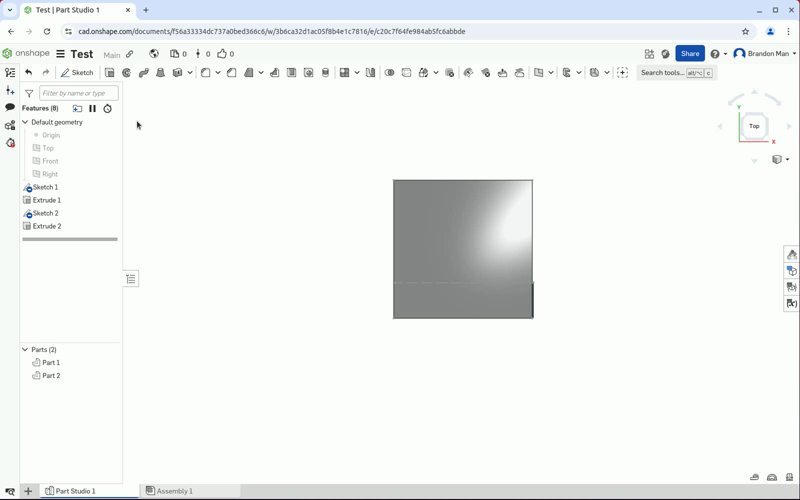
key(shift+h)
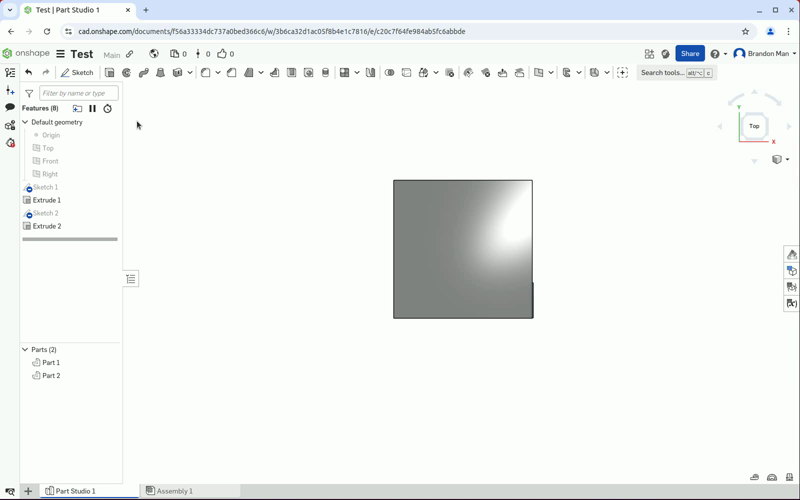
mouse_move(73, 189)
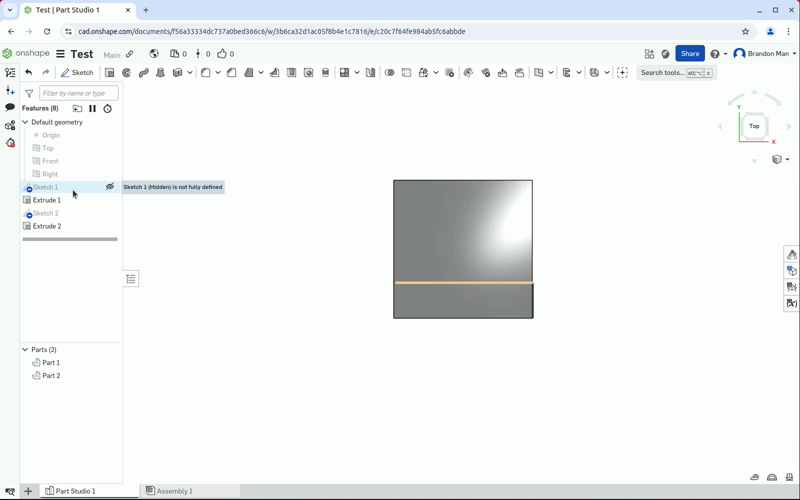
click(73, 189)
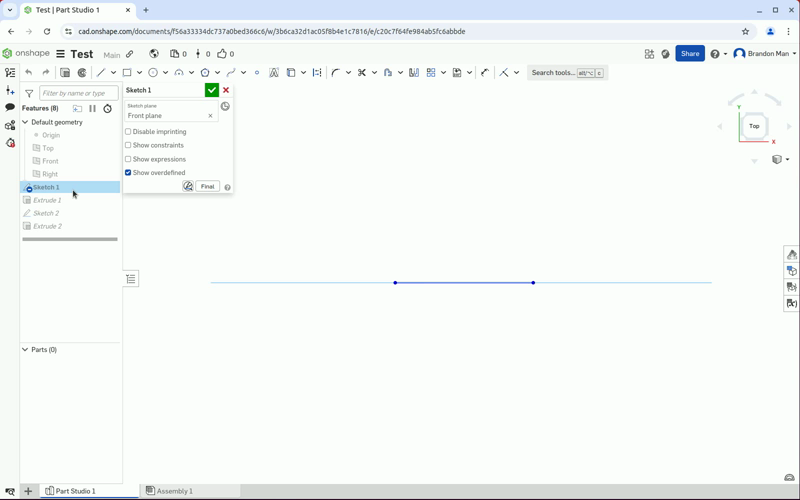
mouse_move(229, 92)
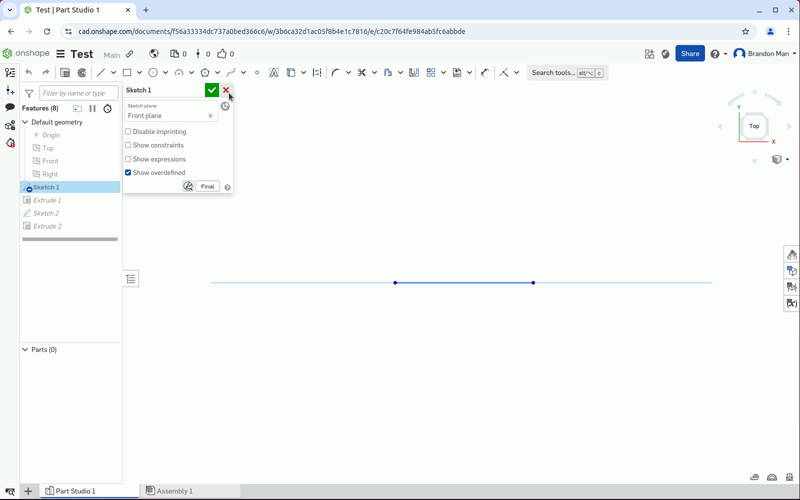
click(229, 92)
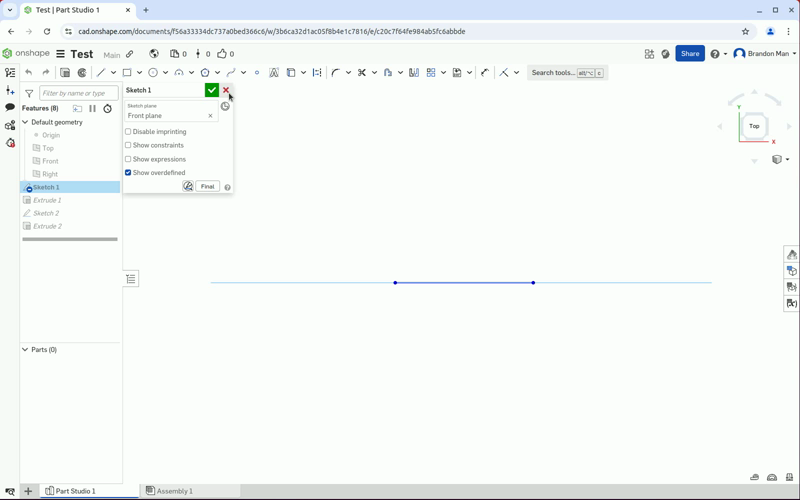
key(shift+s)
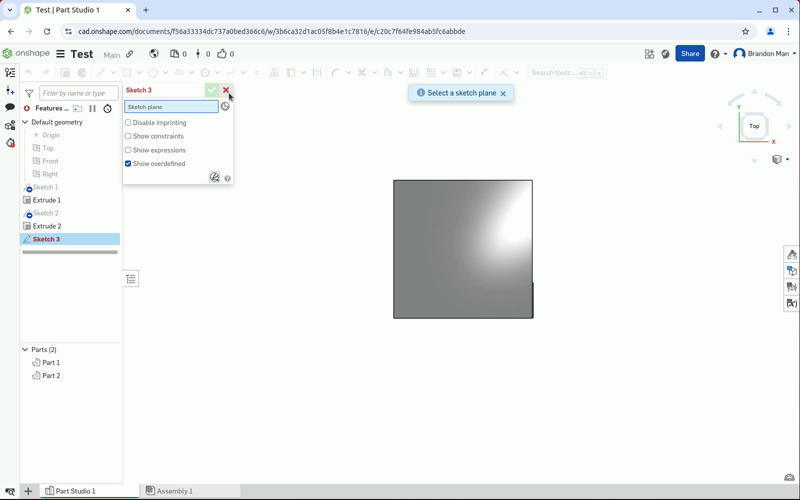
mouse_move(73, 150)
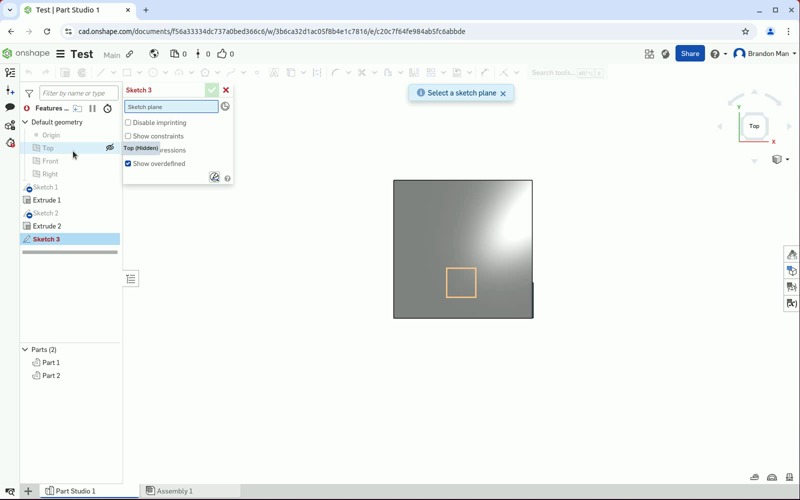
click(73, 150)
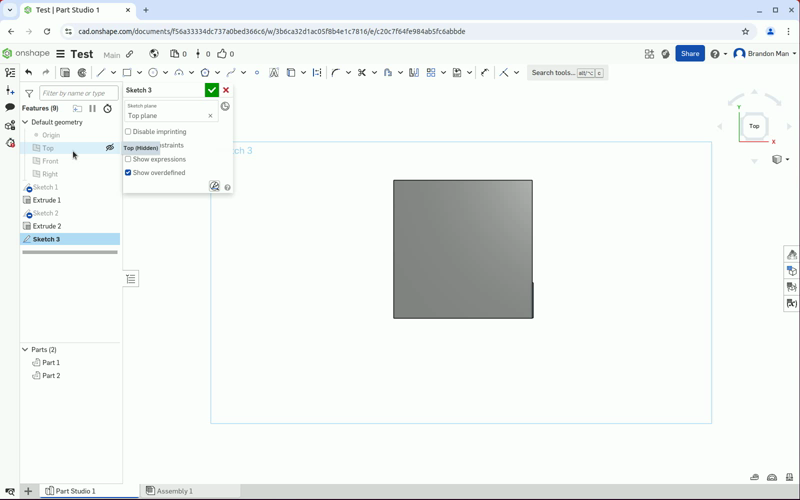
mouse_move(73, 352)
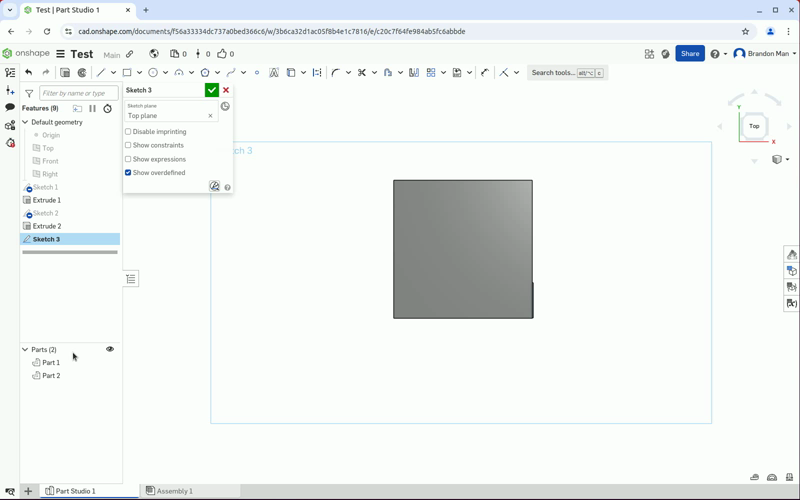
key(y)
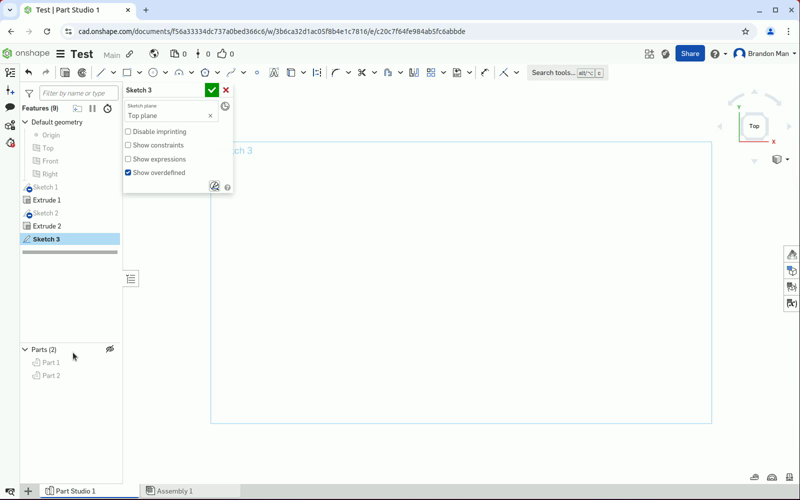
key(c)
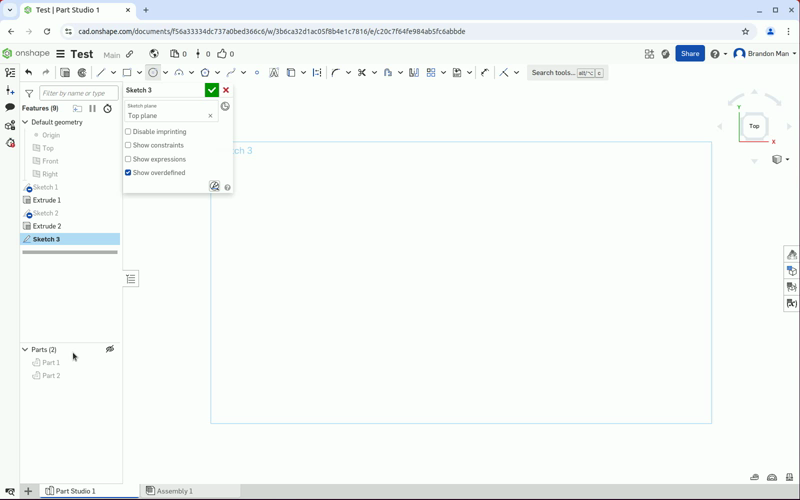
key_down(shift)
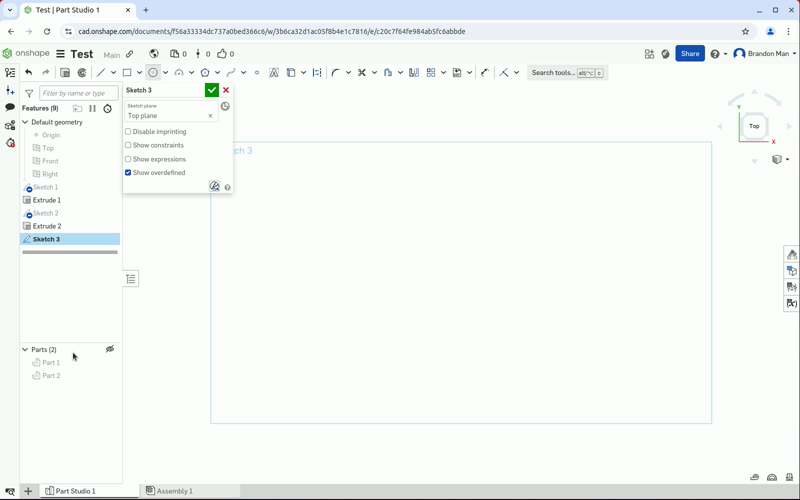
mouse_move(468, 225)
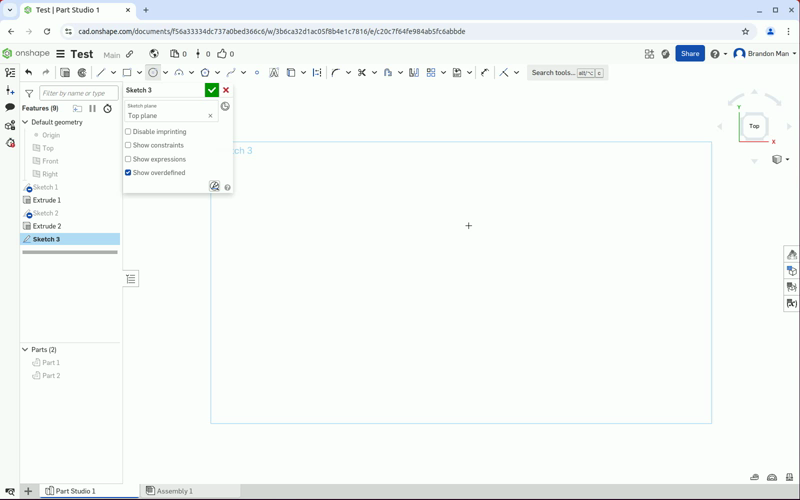
click(468, 225)
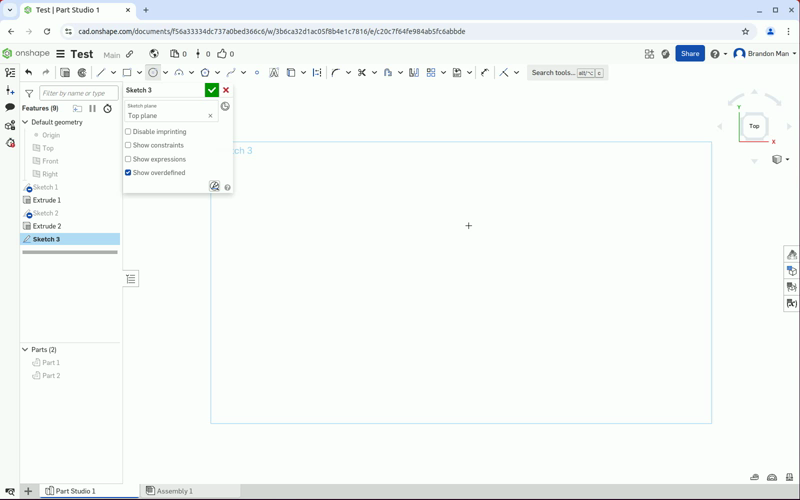
key_up(shift)
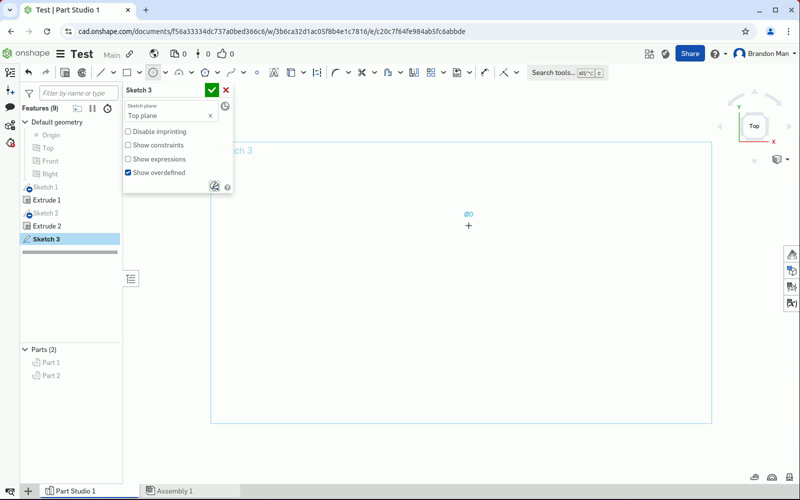
mouse_move(486, 225)
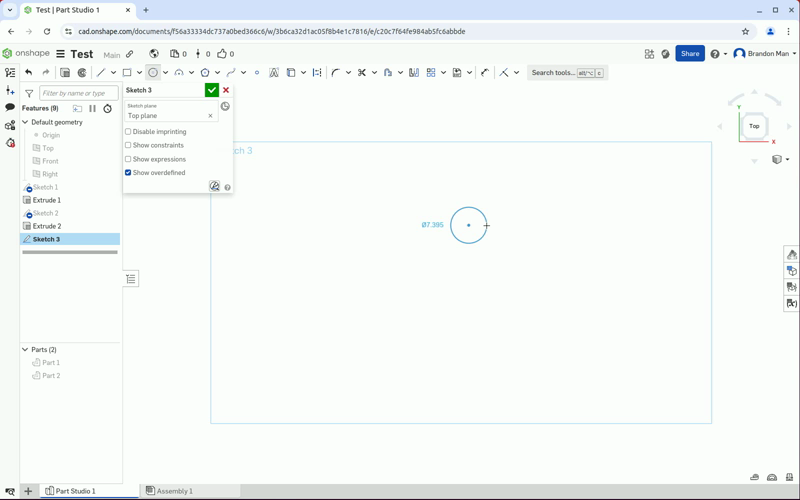
click(486, 225)
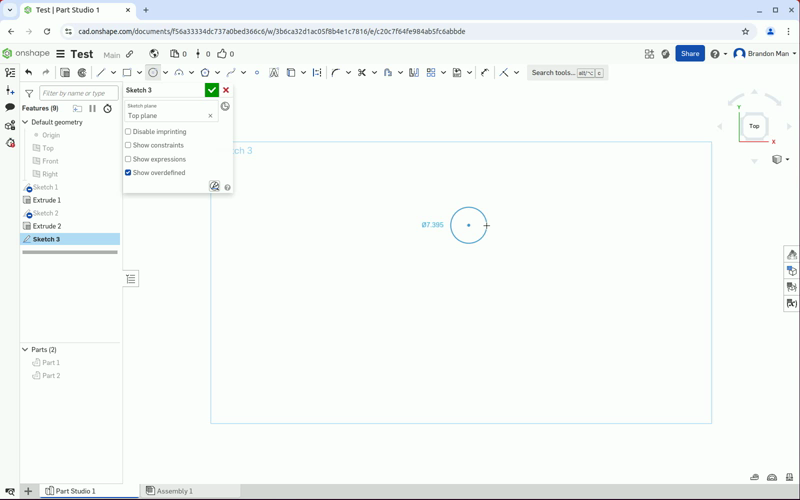
key(esc)
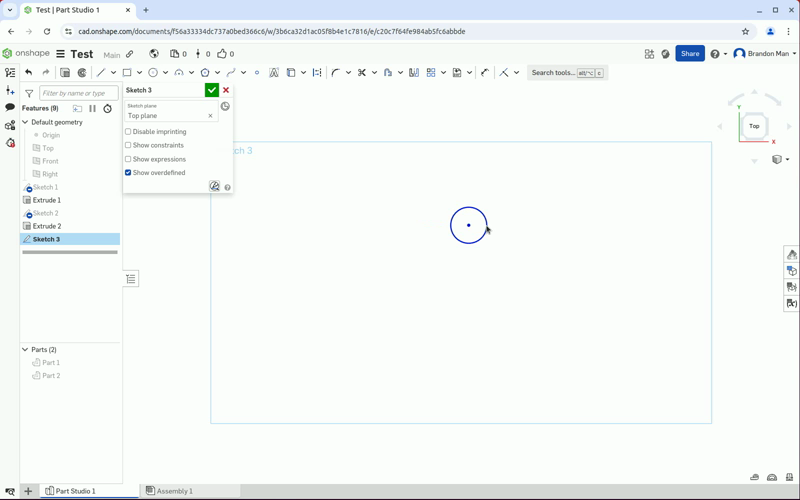
mouse_move(473, 221)
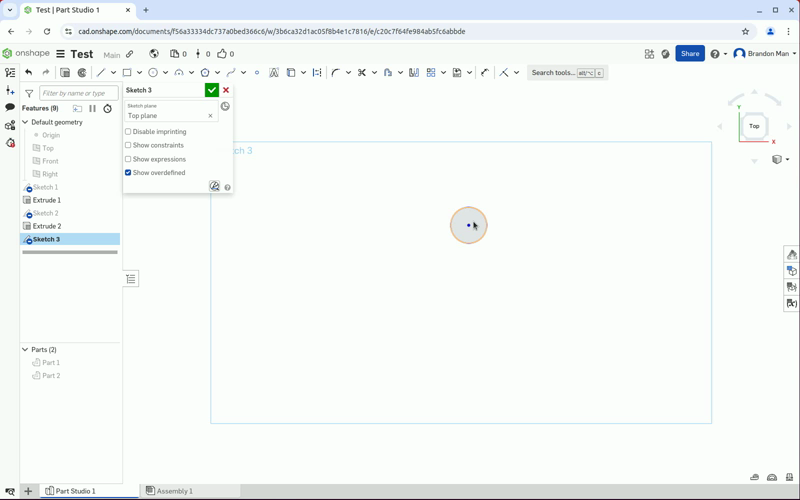
scroll(6)
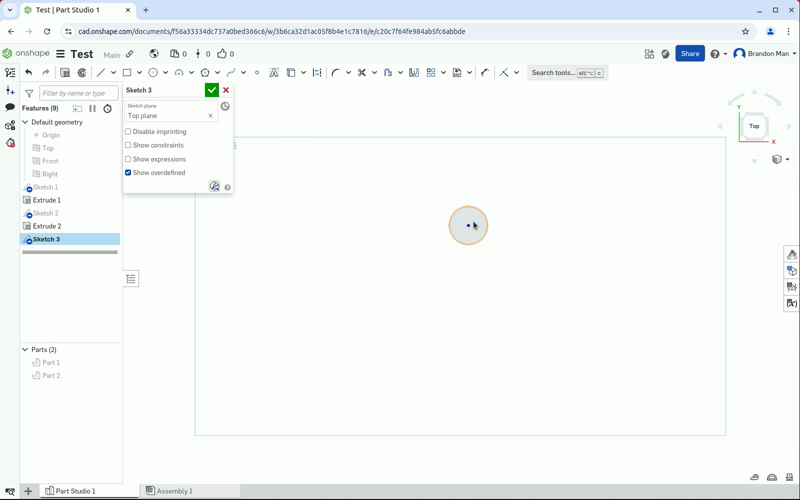
scroll(6)
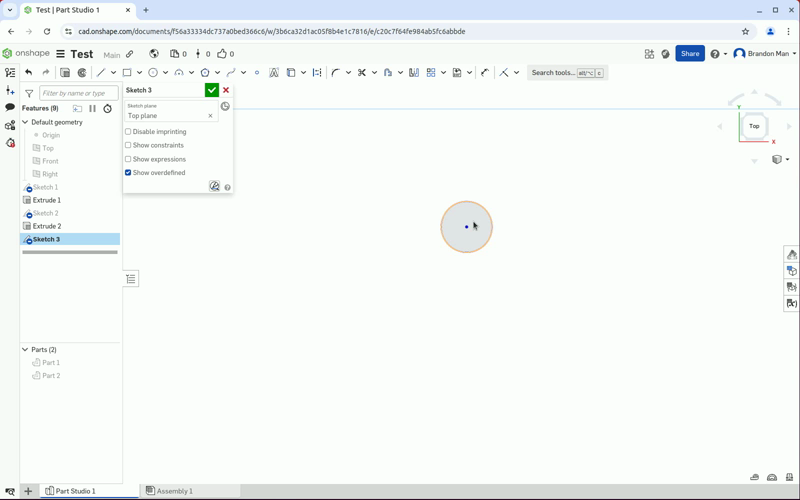
scroll(6)
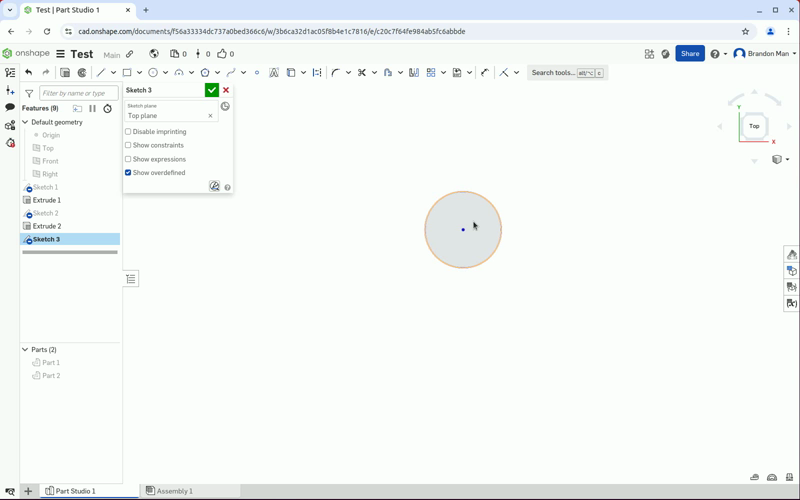
scroll(6)
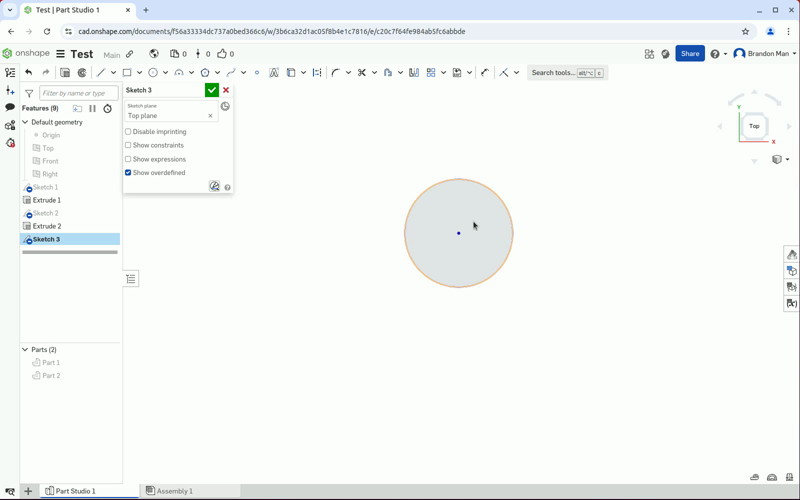
scroll(6)
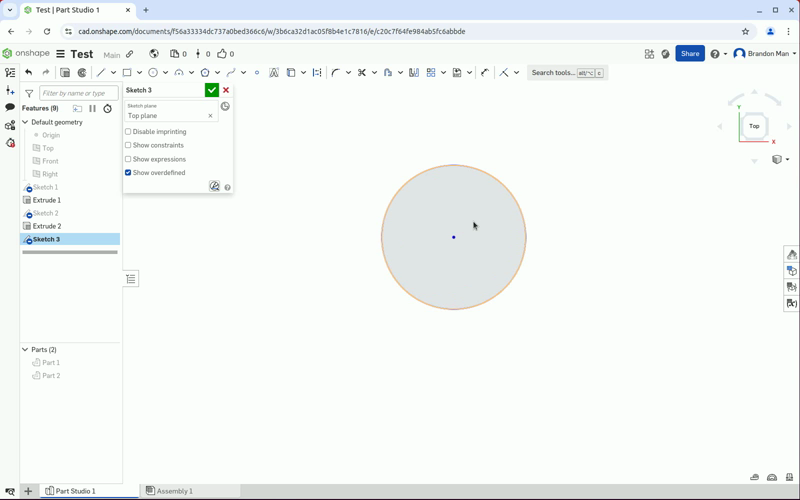
scroll(6)
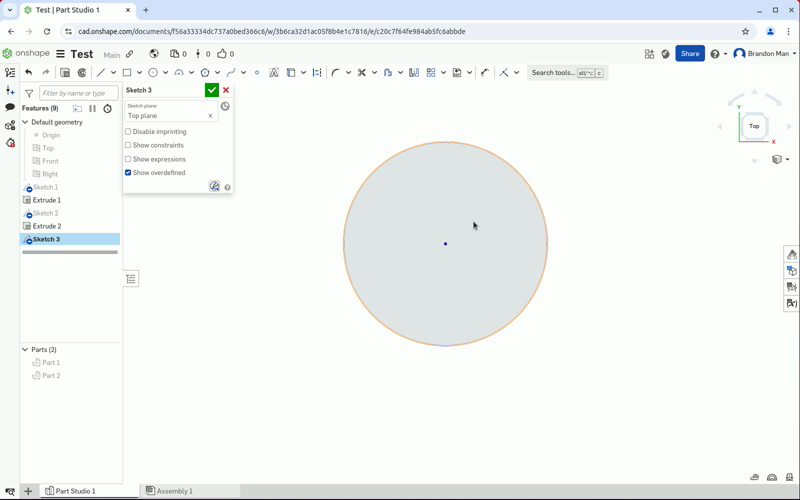
scroll(6)
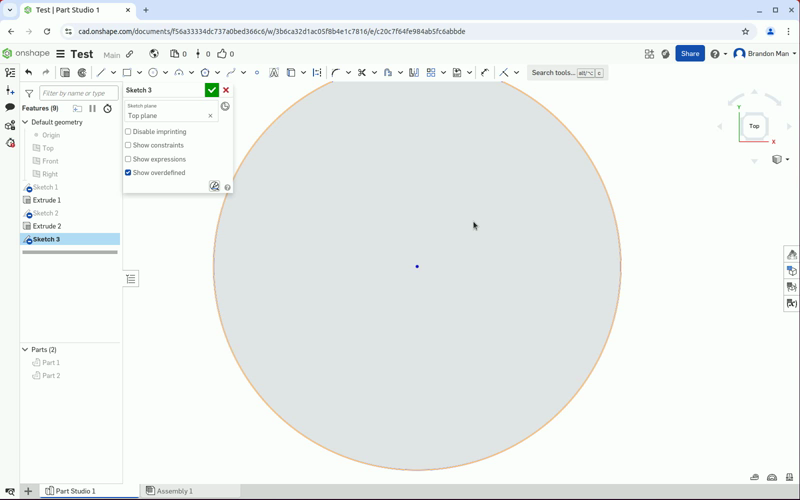
click(473, 221)
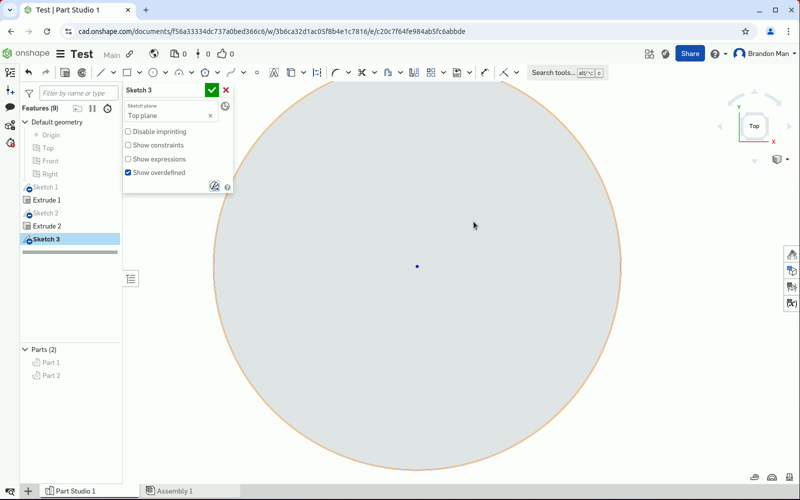
scroll(-6)
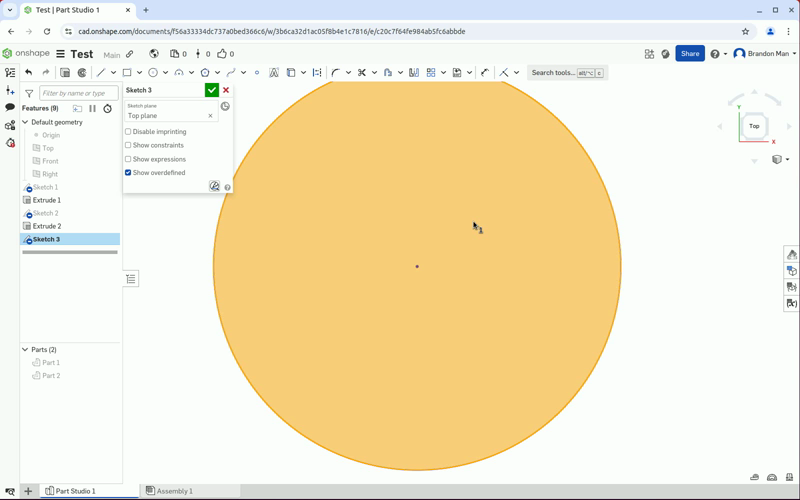
scroll(-6)
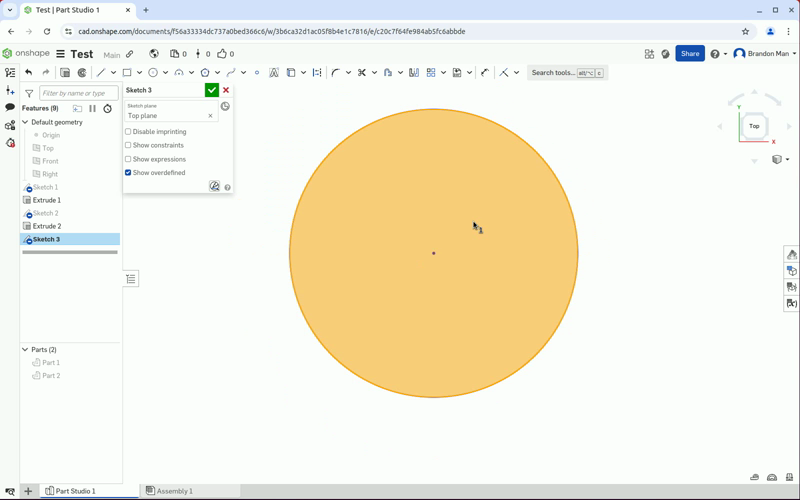
scroll(-6)
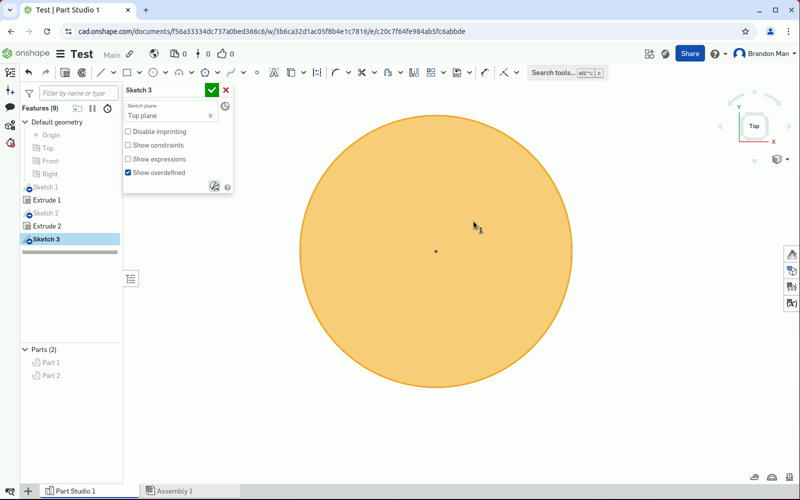
scroll(-6)
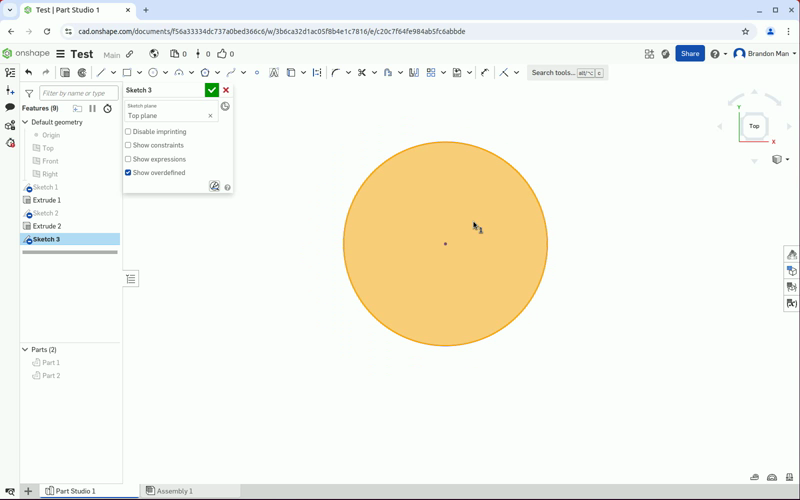
scroll(-6)
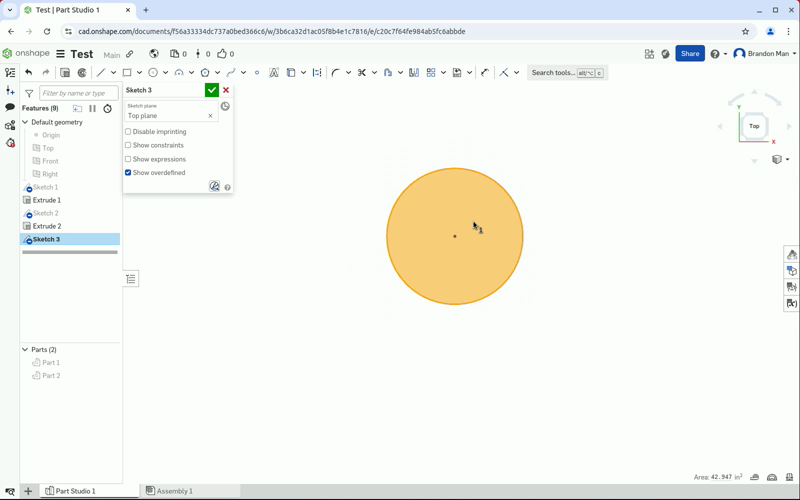
scroll(-6)
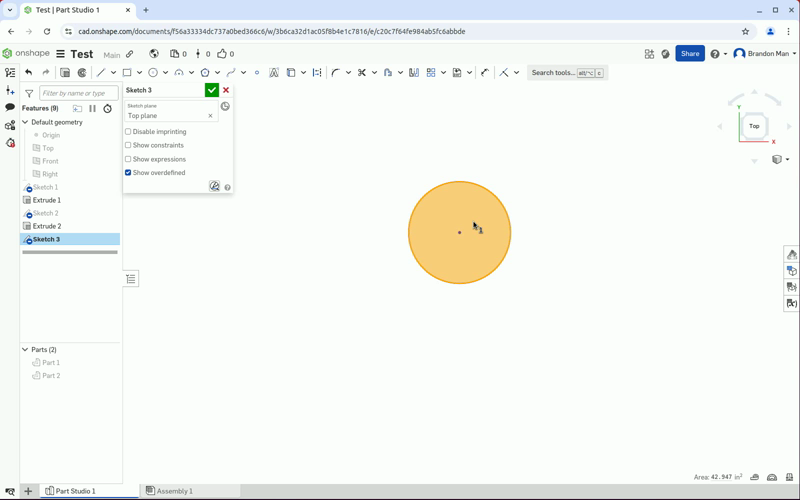
scroll(-6)
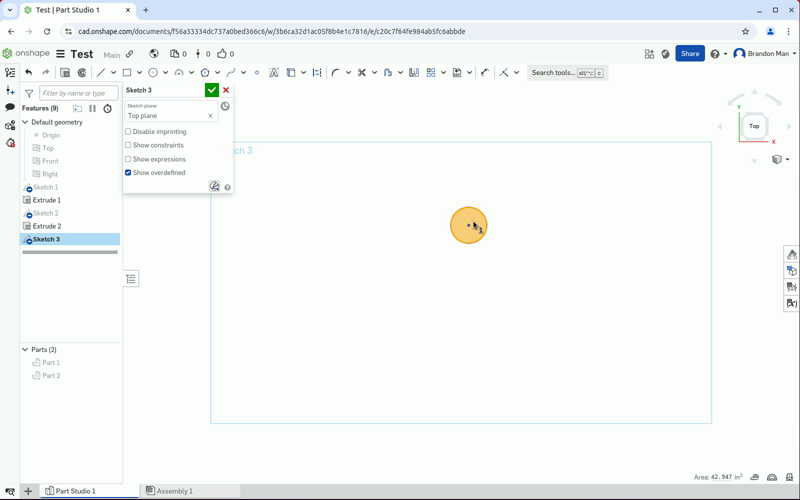
mouse_move(73, 352)
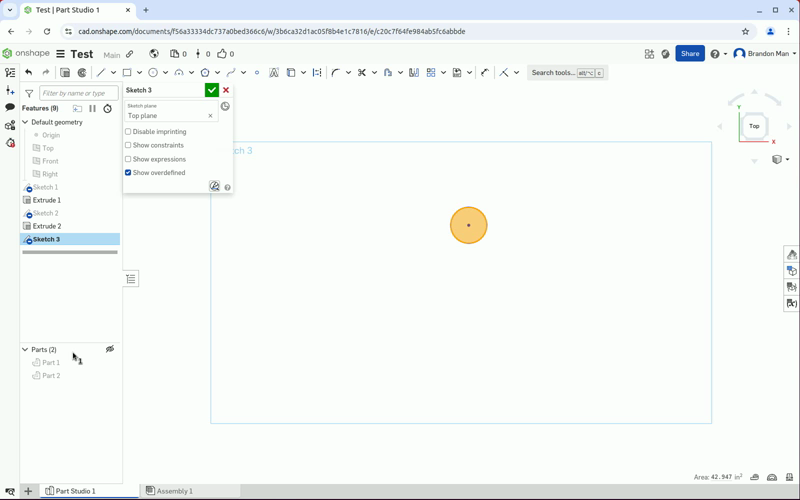
key(shift+y)
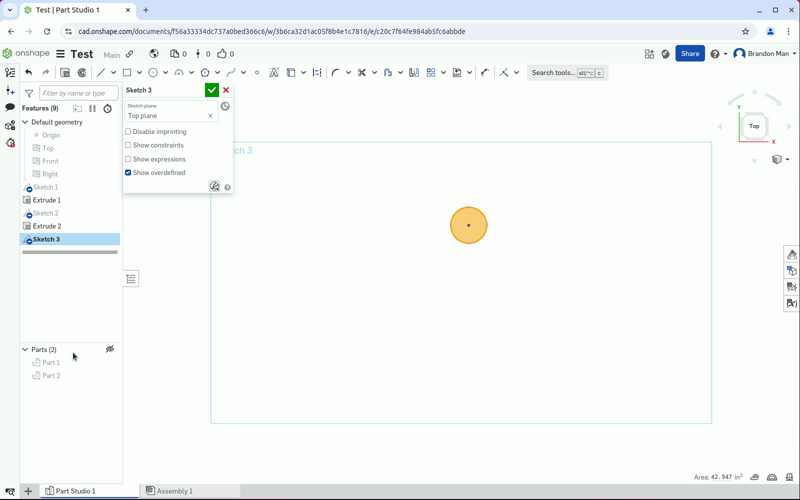
key(shift+e)
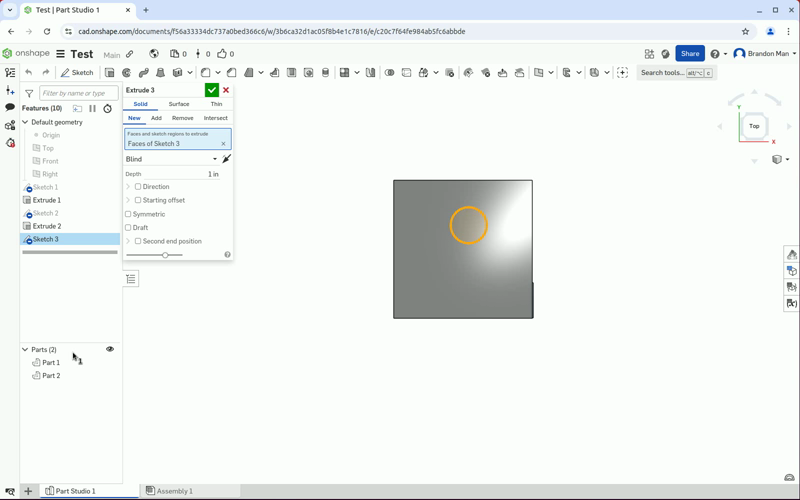
mouse_move(143, 106)
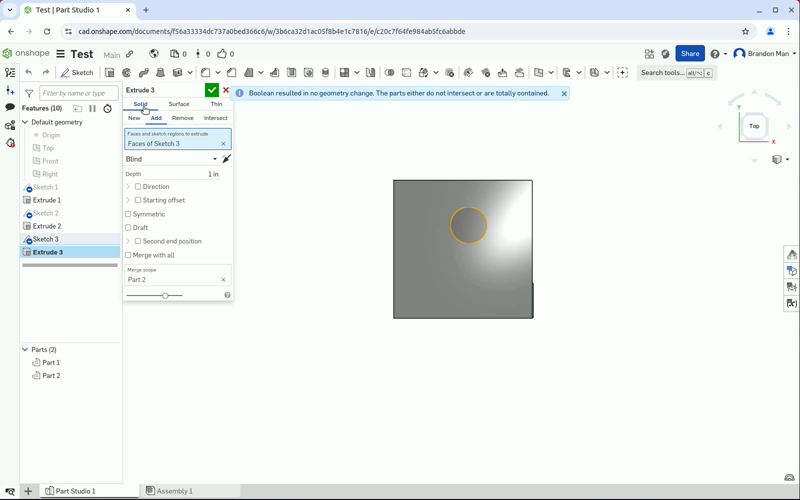
click(143, 106)
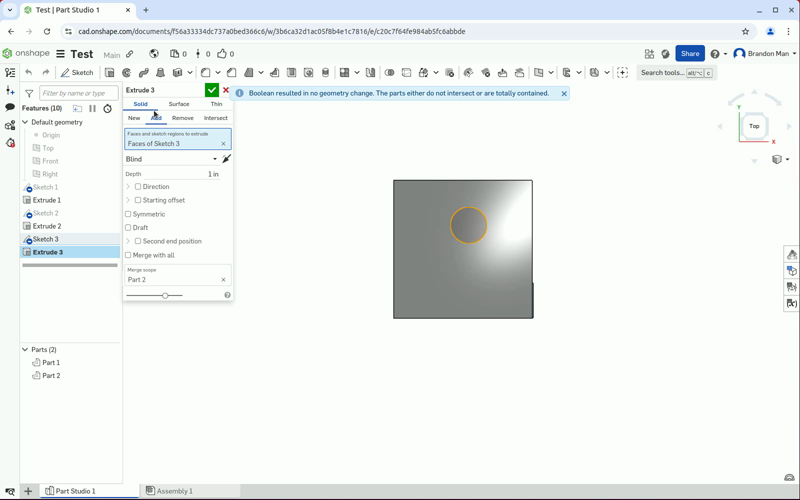
mouse_move(186, 120)
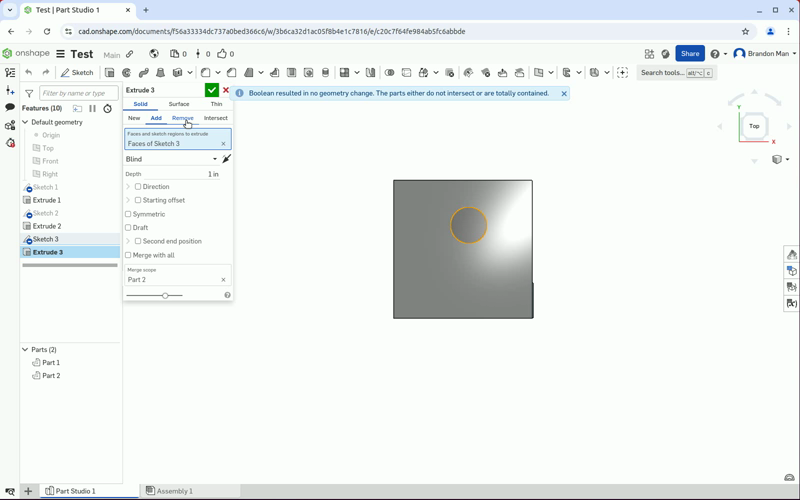
click(186, 120)
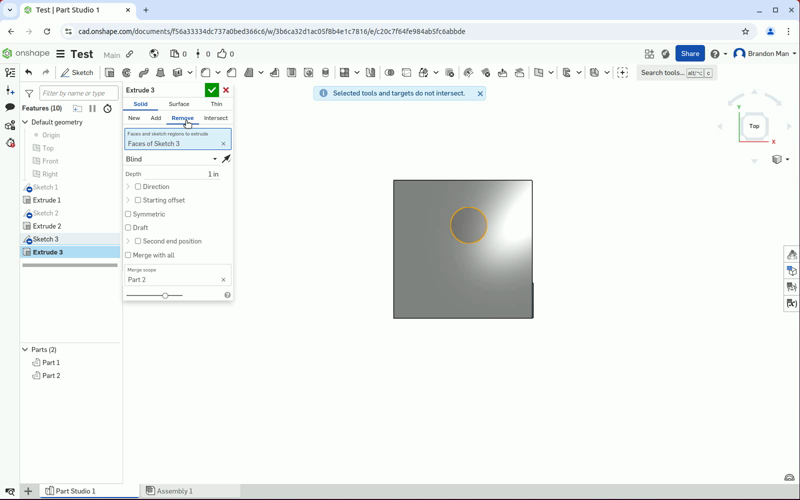
key(tab, 4)
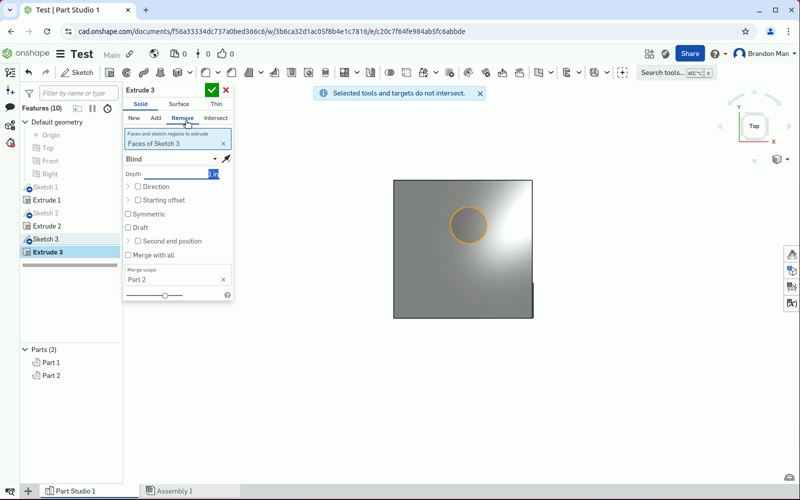
text(-14.202)
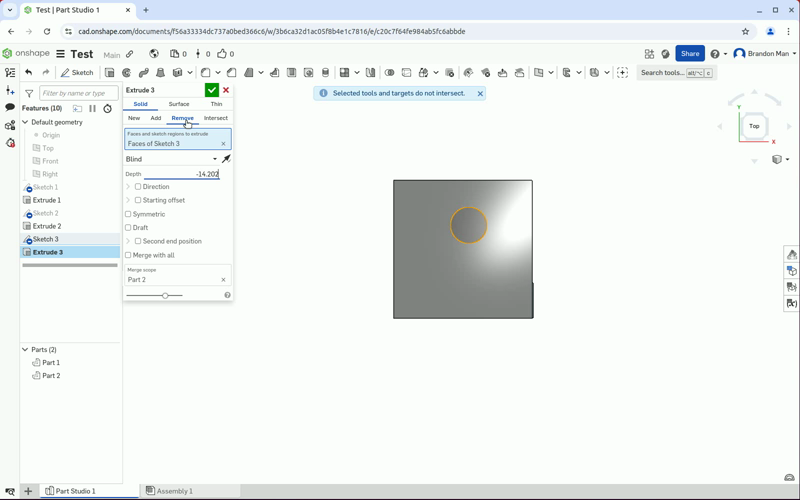
key(tab, 6)
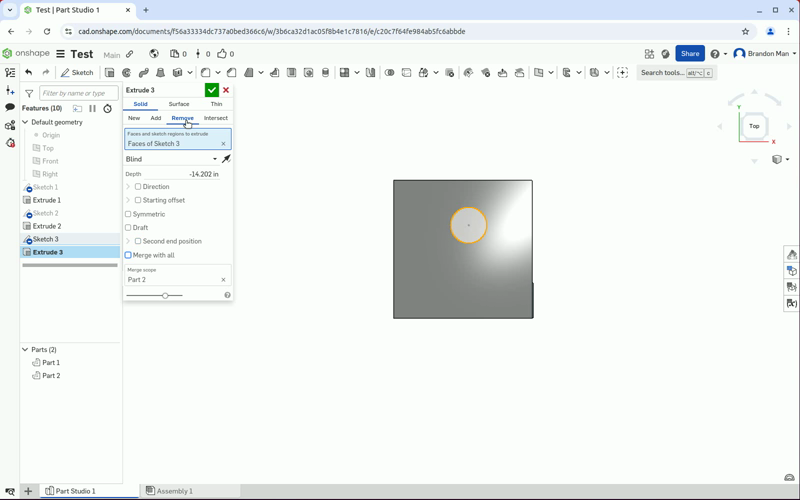
key(space)
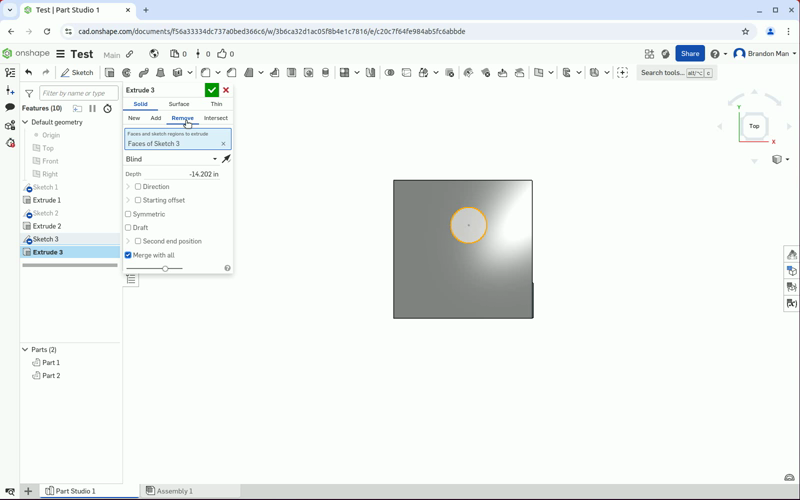
key(enter)
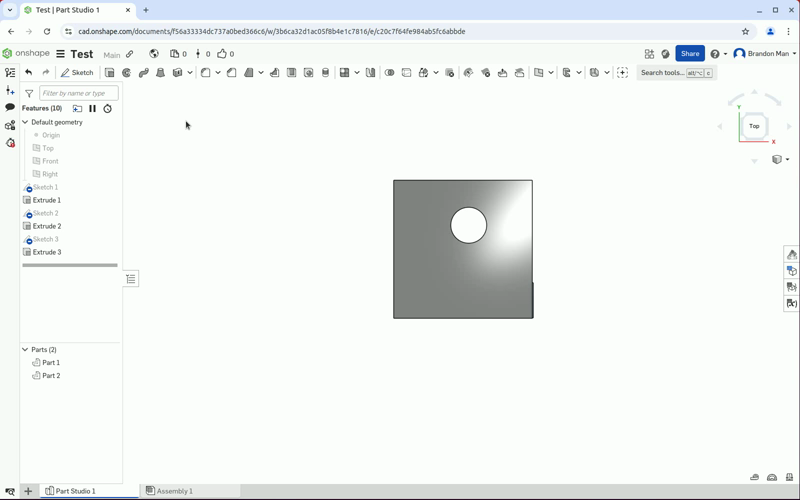
key(shift+h)
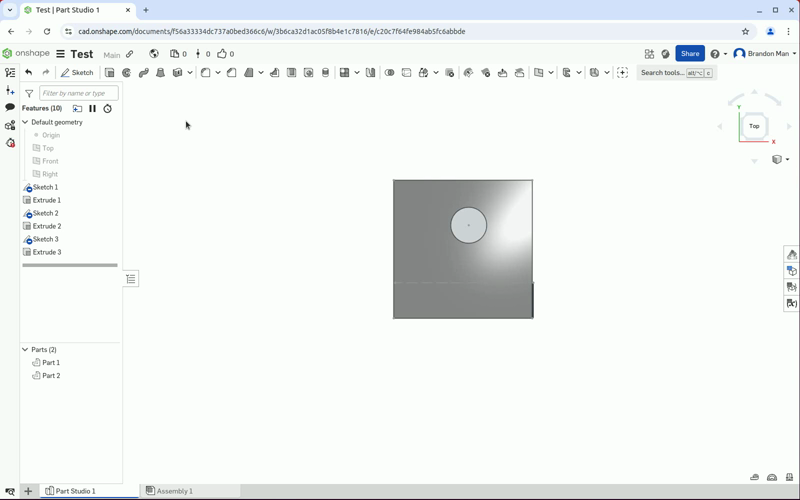
key(shift+h)
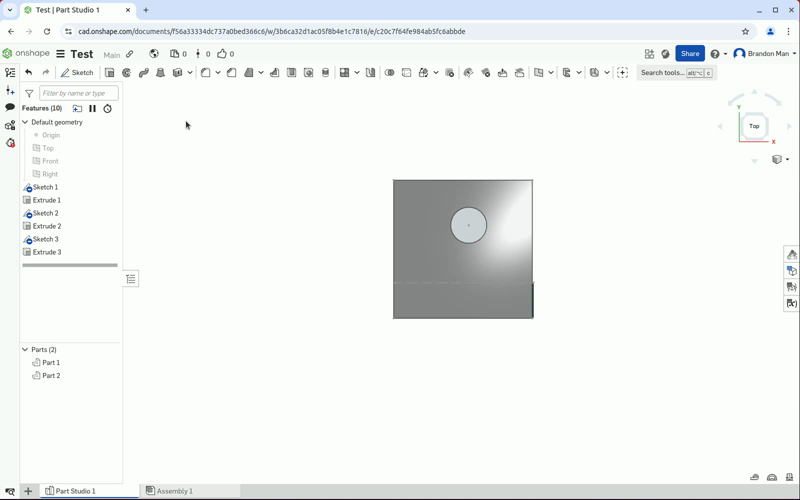
key(shift+7)
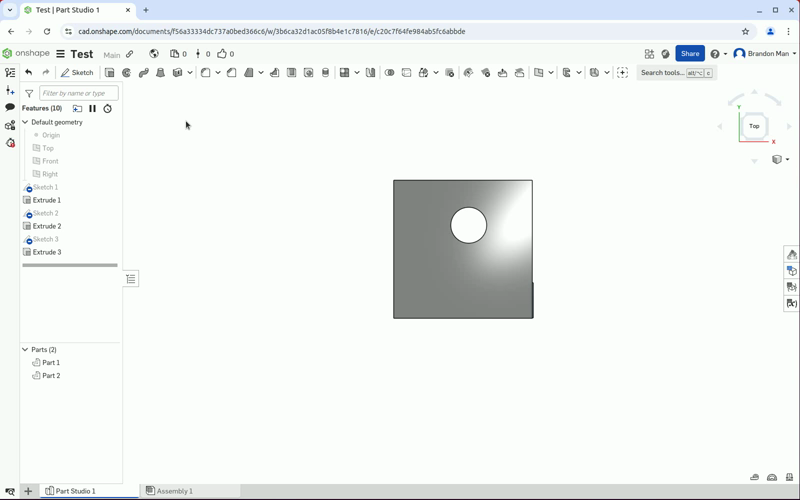
key(up, 3)
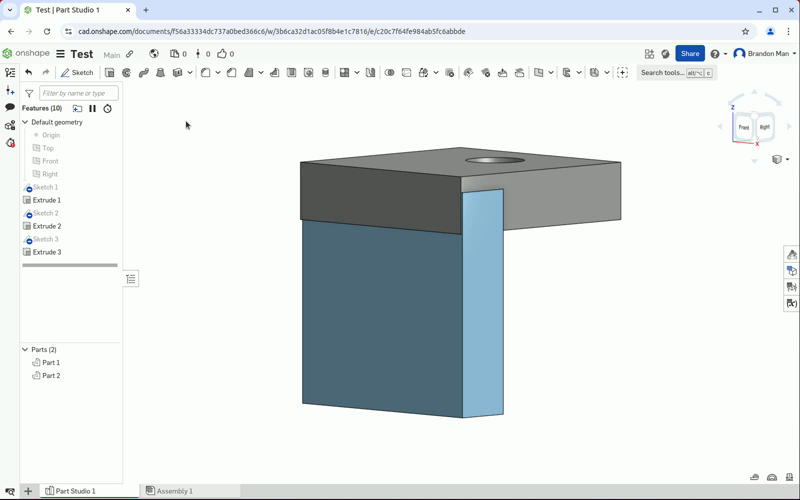
key(left, 3)
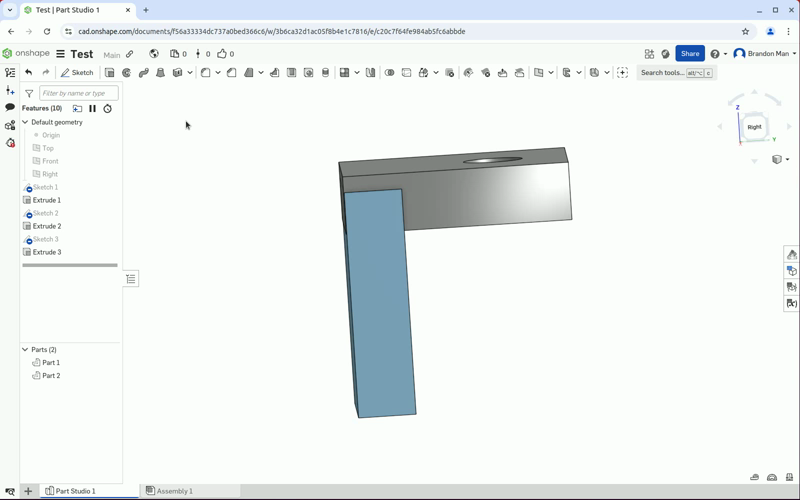
key(right, 3)
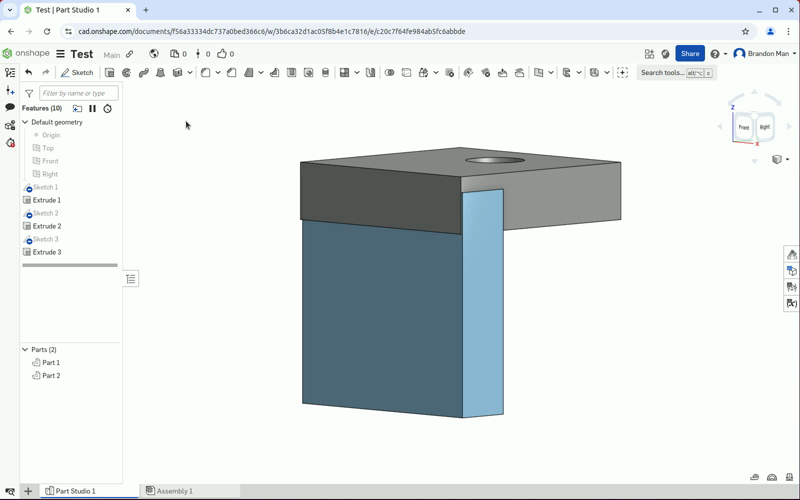
key(down, 3)
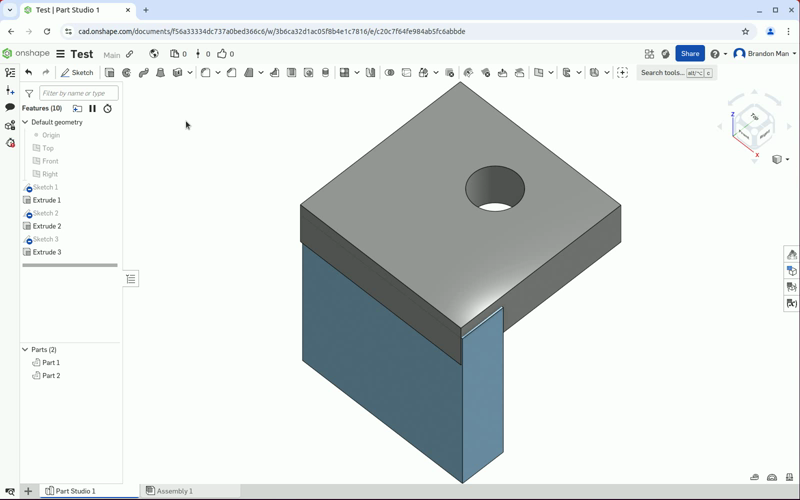
mouse_move(73, 189)
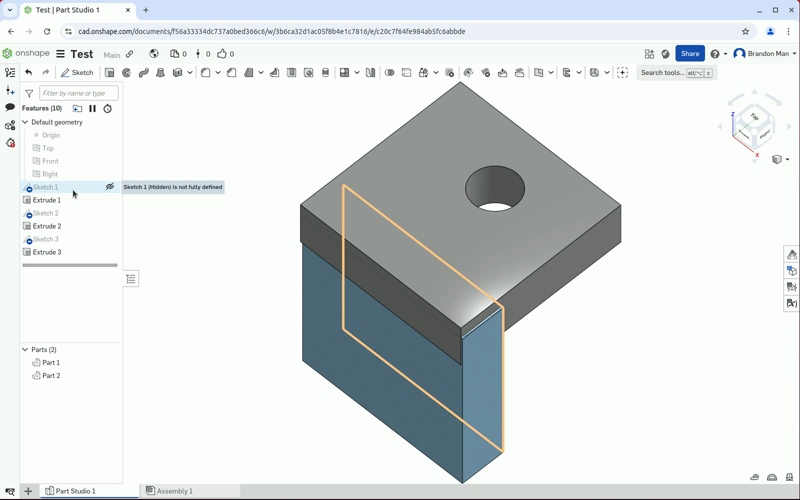
click(73, 189)